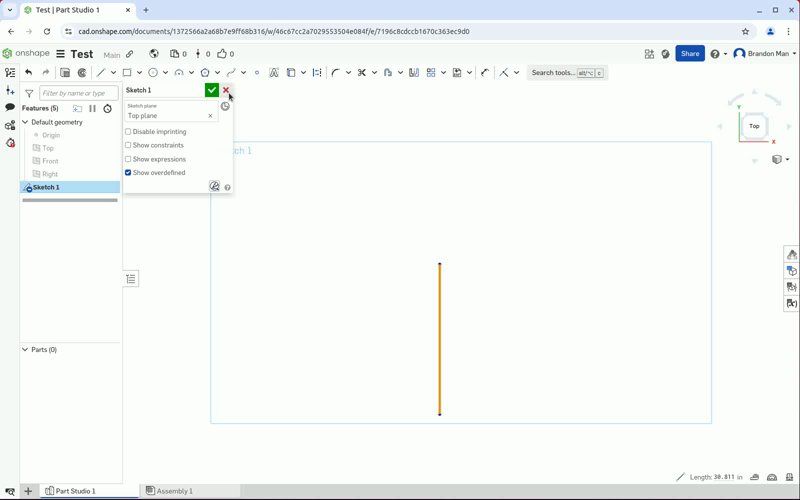
key(shift+h)
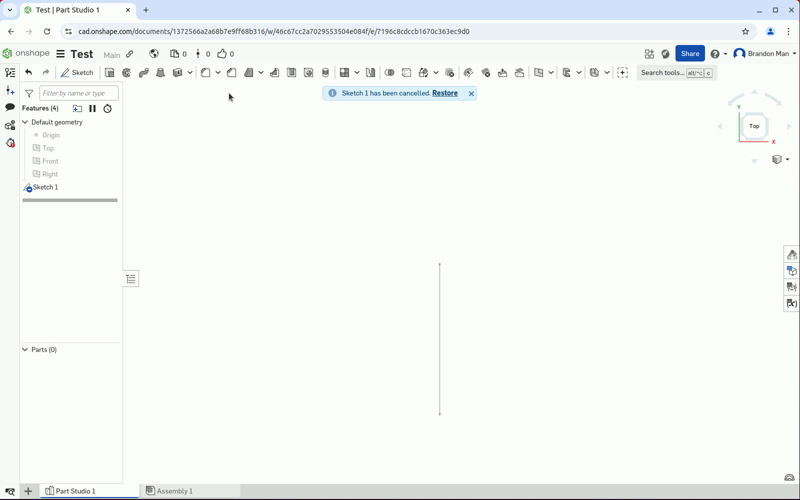
mouse_move(73, 352)
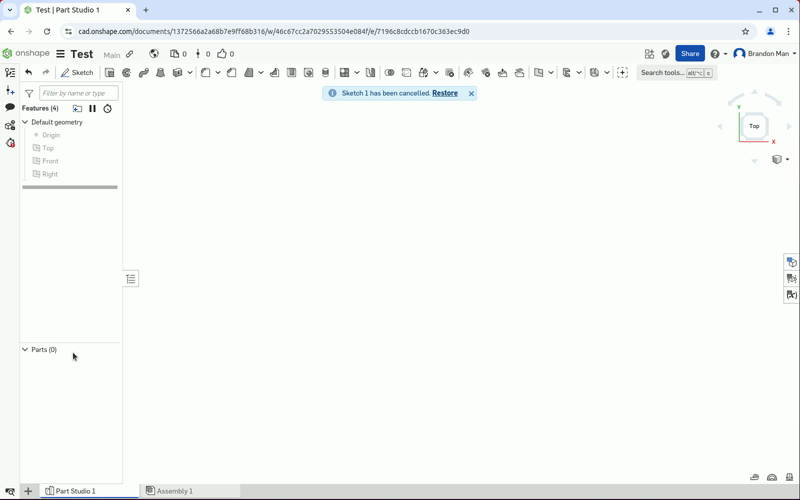
key(y)
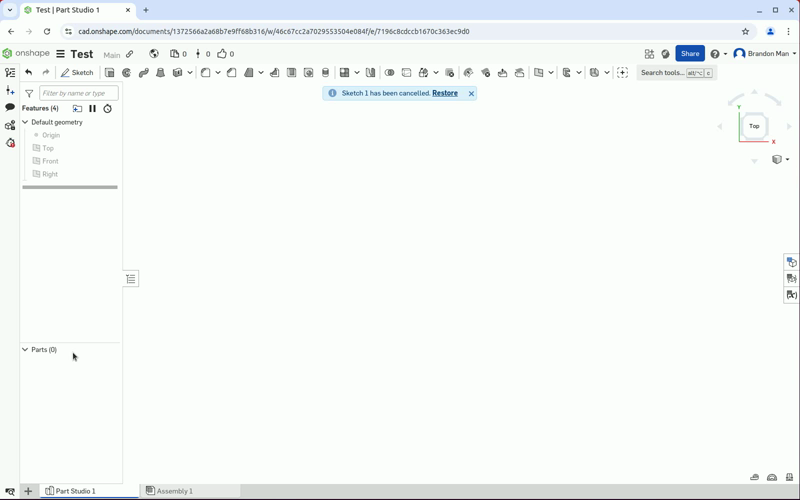
key(shift+p)
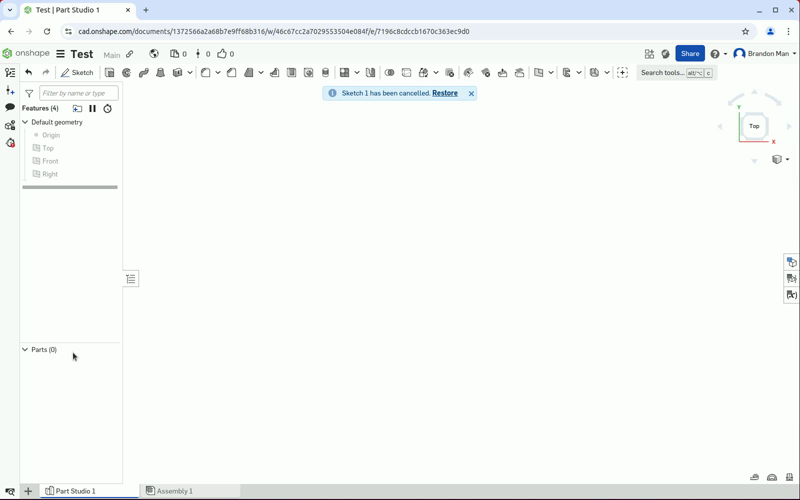
key(space)
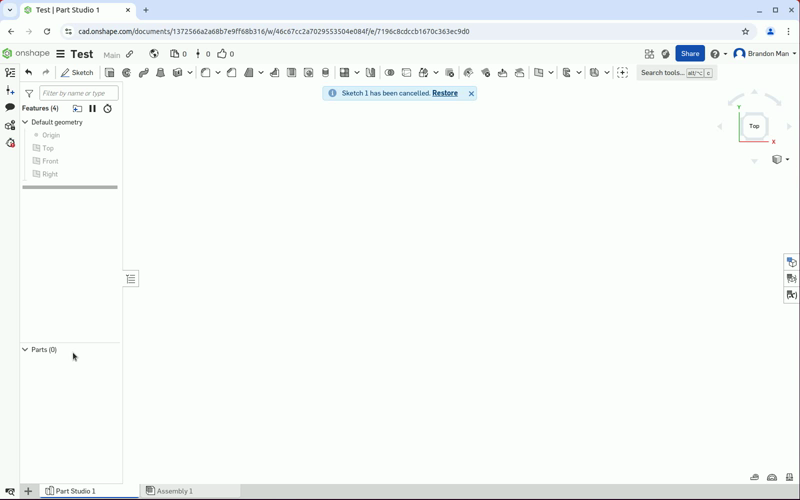
key_down(shift)
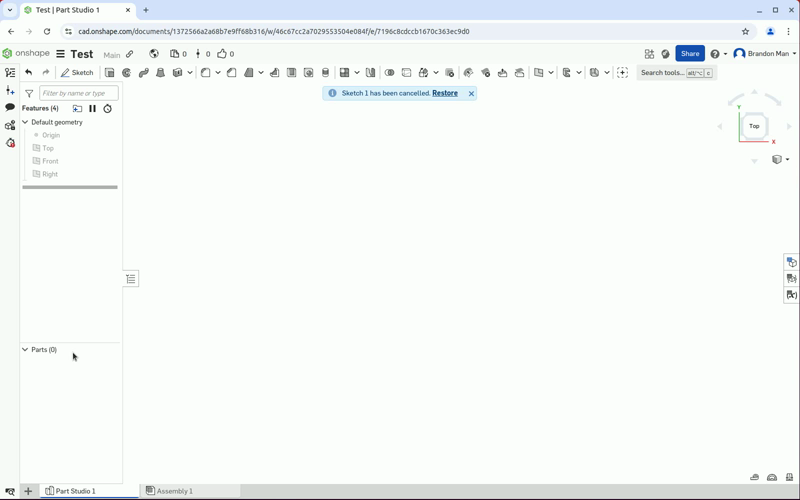
key(up)
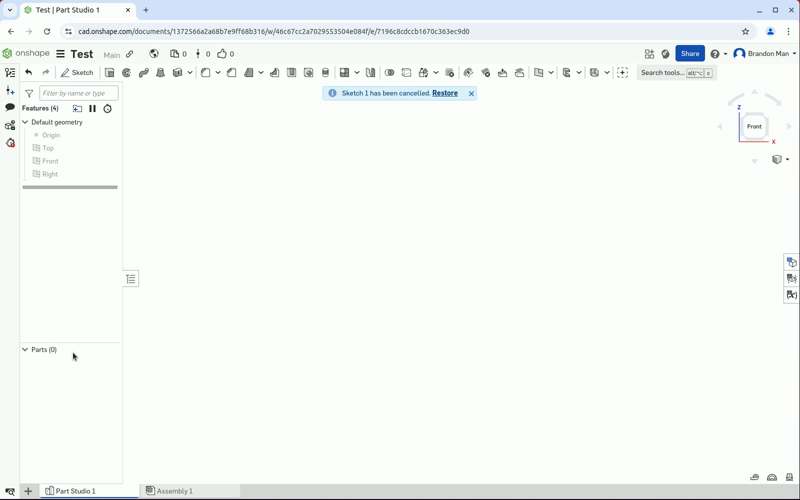
key_up(shift)
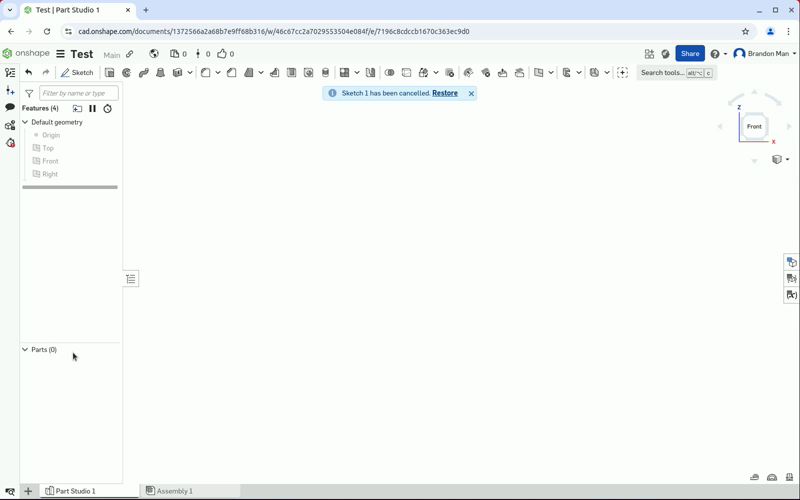
mouse_move(73, 352)
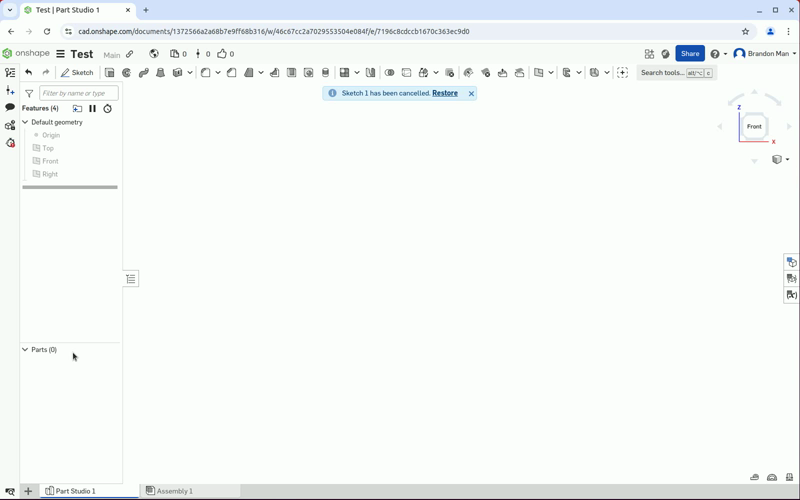
key(shift+y)
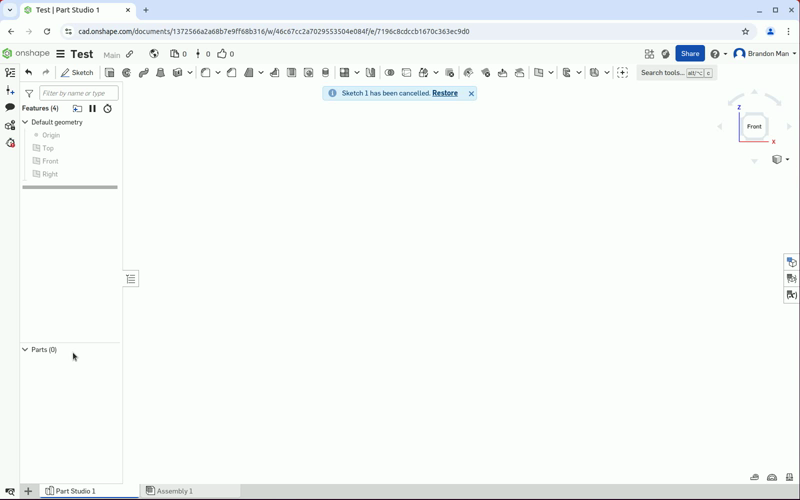
key(shift+s)
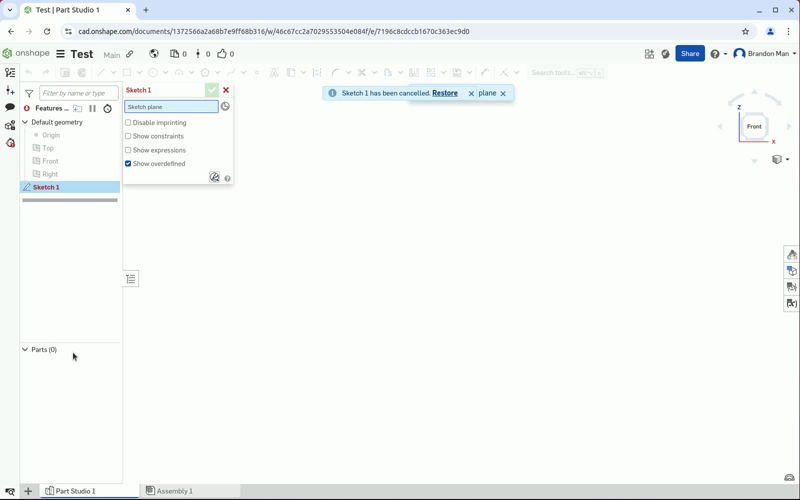
mouse_move(73, 163)
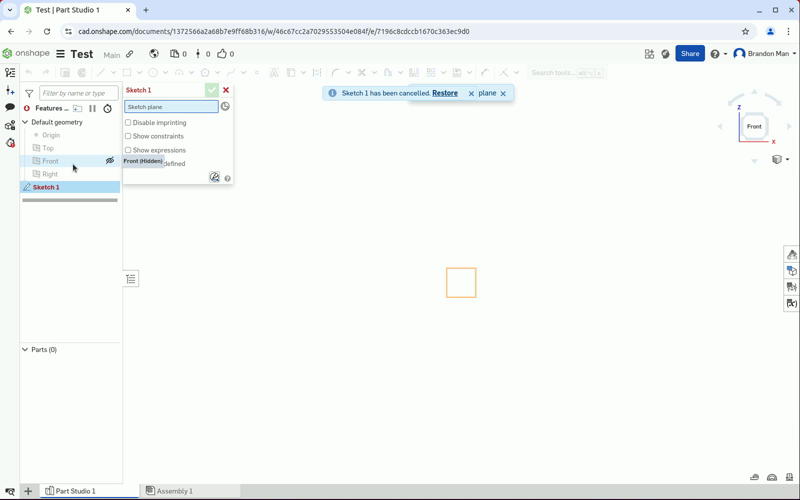
click(73, 163)
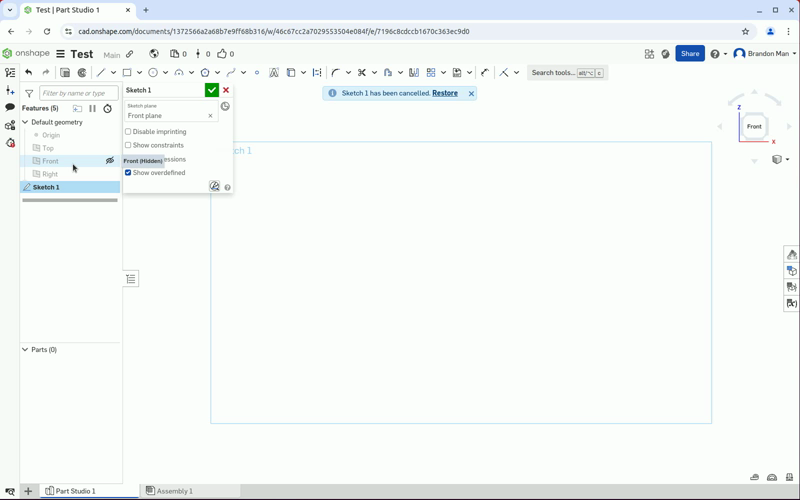
mouse_move(73, 352)
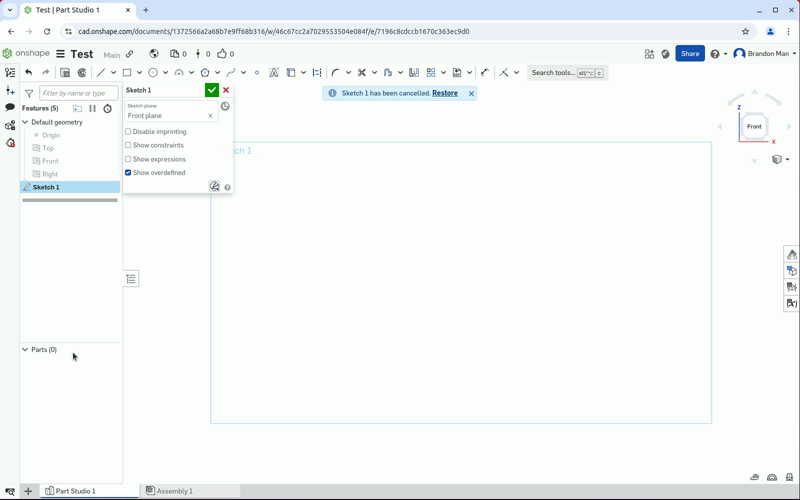
key(y)
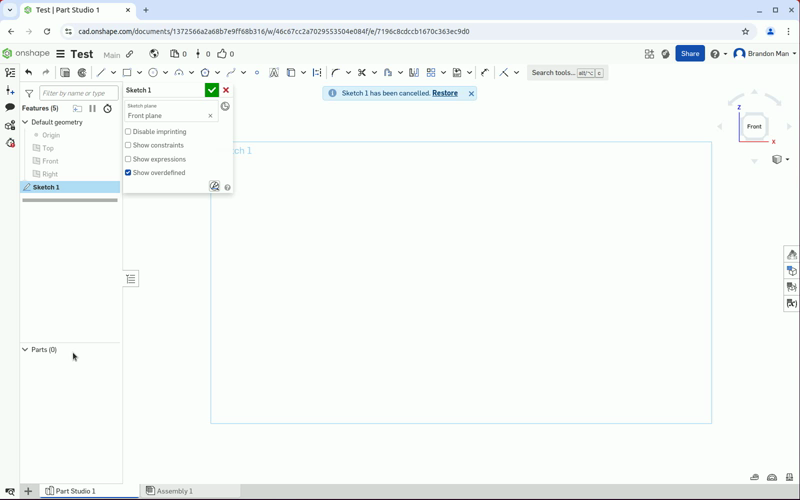
key(l)
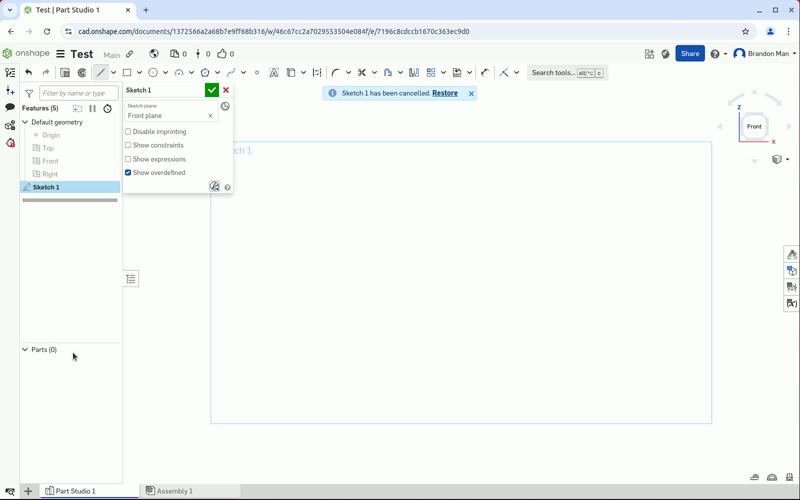
key_down(shift)
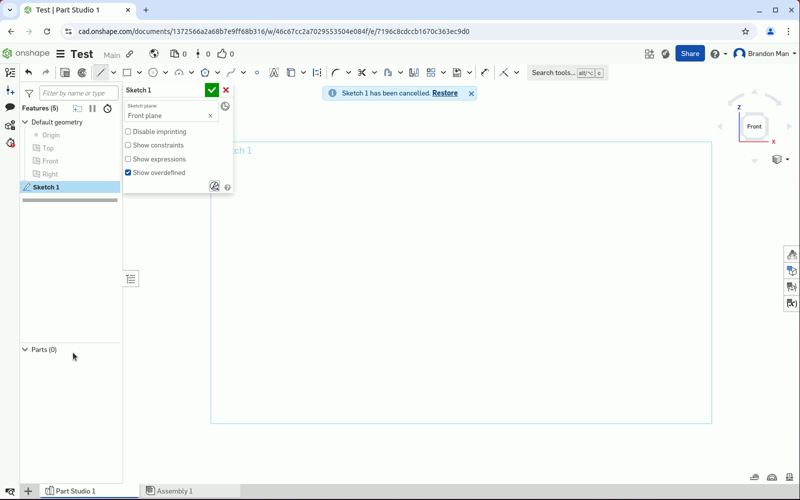
mouse_move(416, 271)
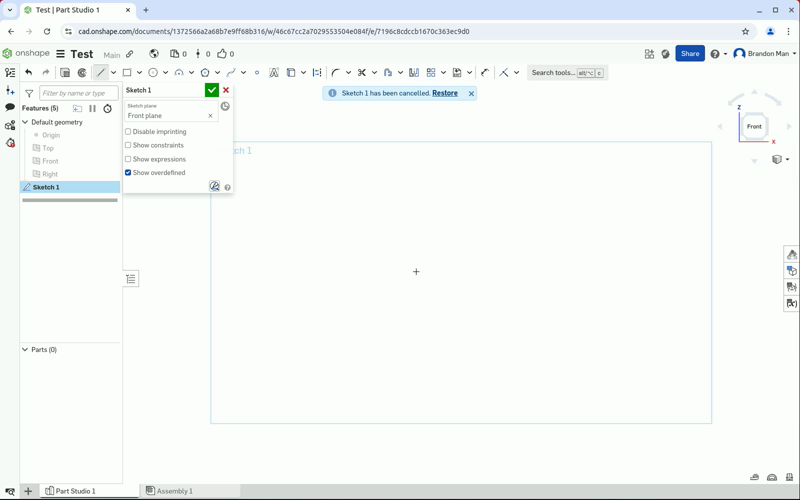
click(416, 271)
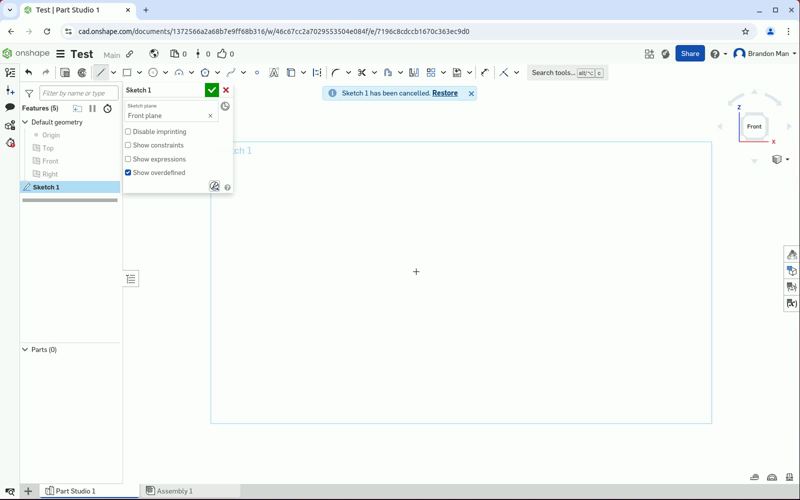
key_up(shift)
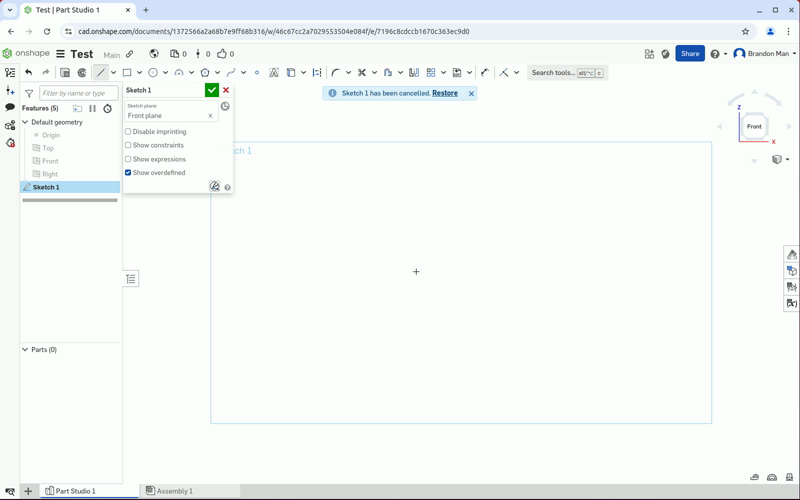
key_down(shift)
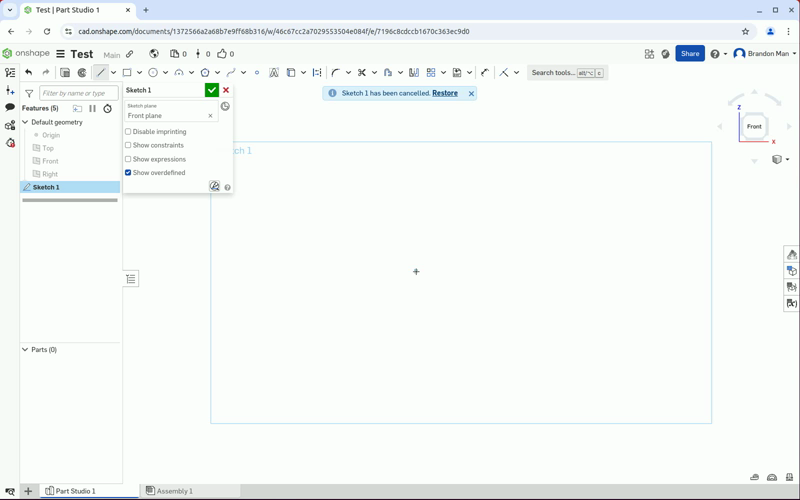
mouse_move(446, 271)
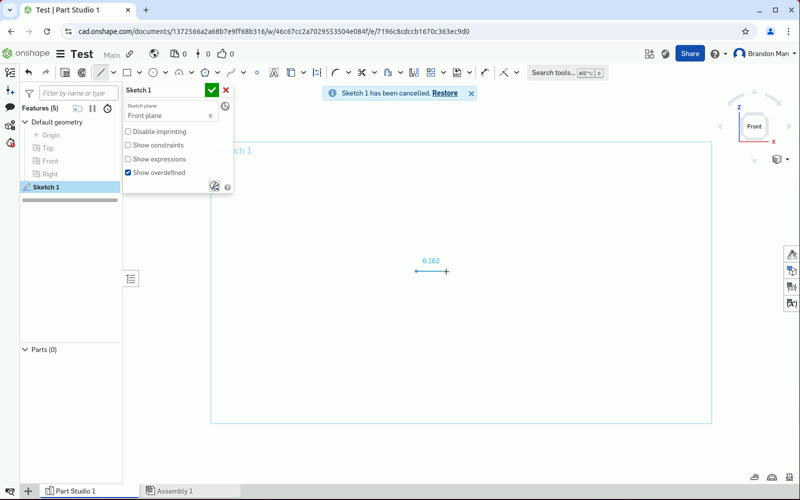
mouse_move(461, 271)
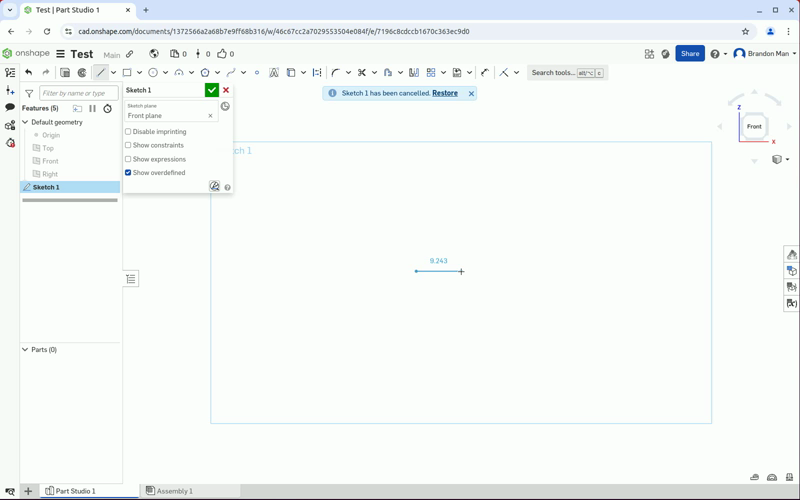
click(461, 271)
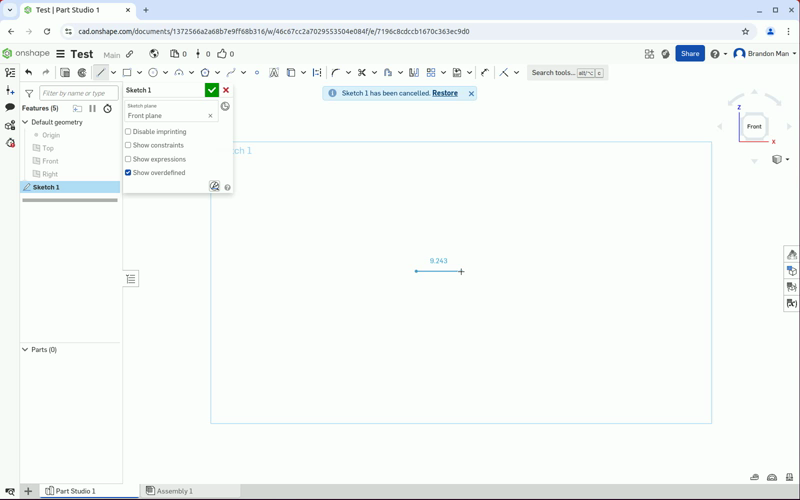
key_up(shift)
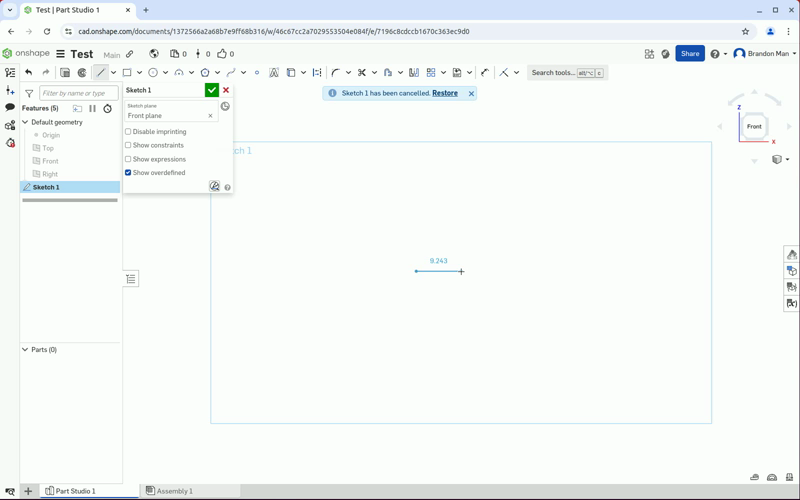
key_down(shift)
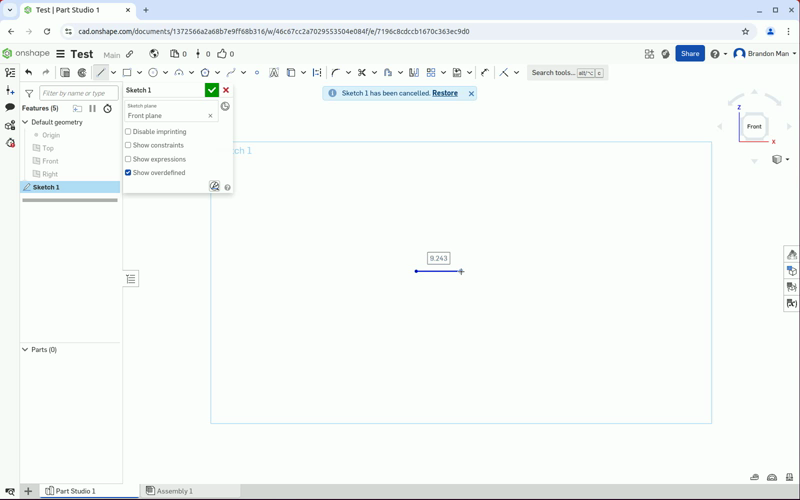
mouse_move(491, 271)
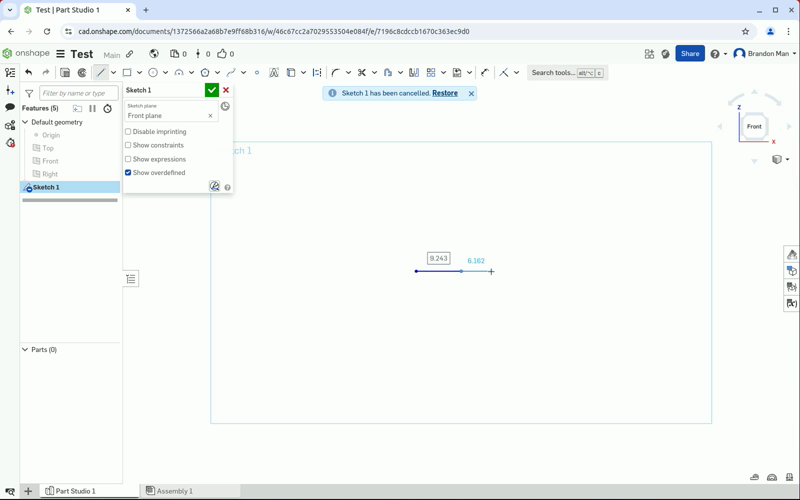
mouse_move(461, 225)
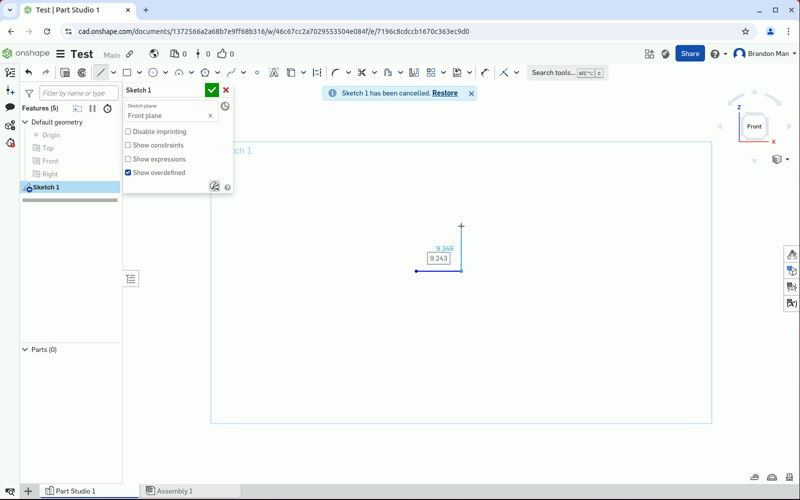
click(461, 225)
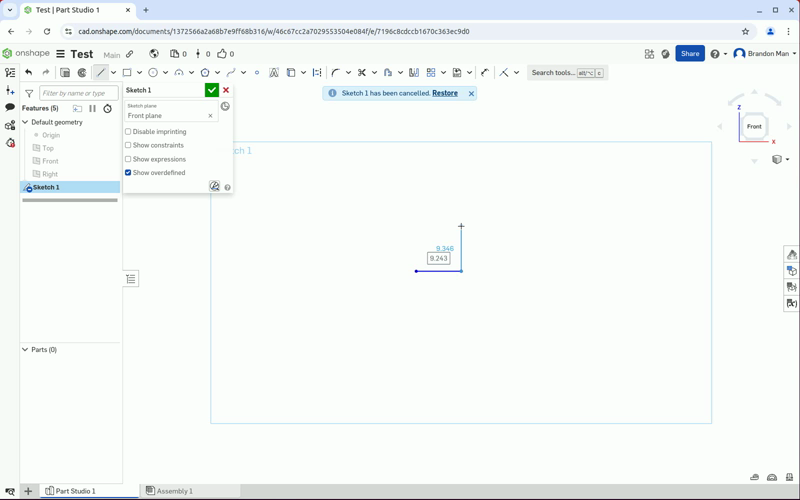
key_up(shift)
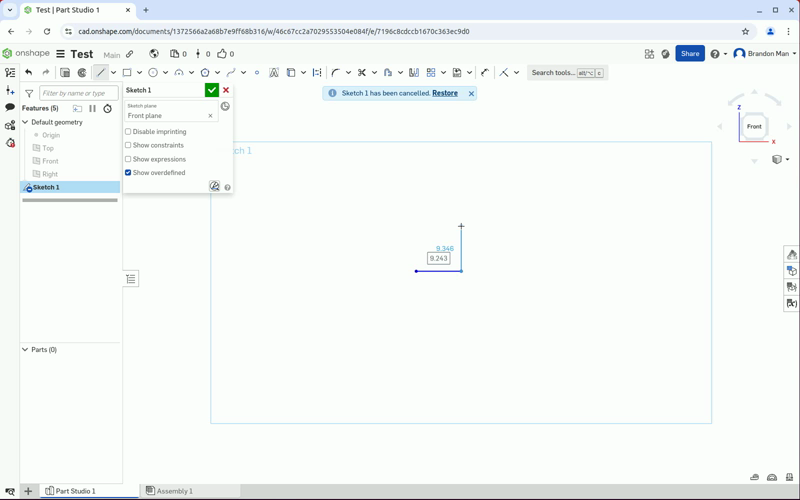
key_down(shift)
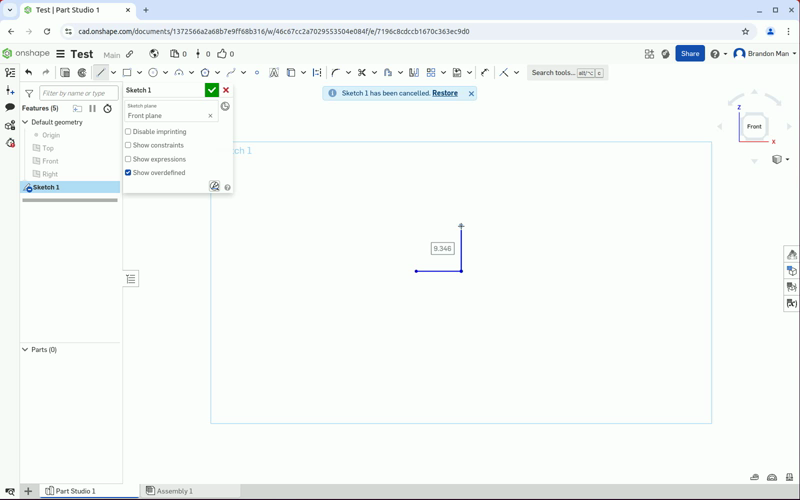
mouse_move(491, 225)
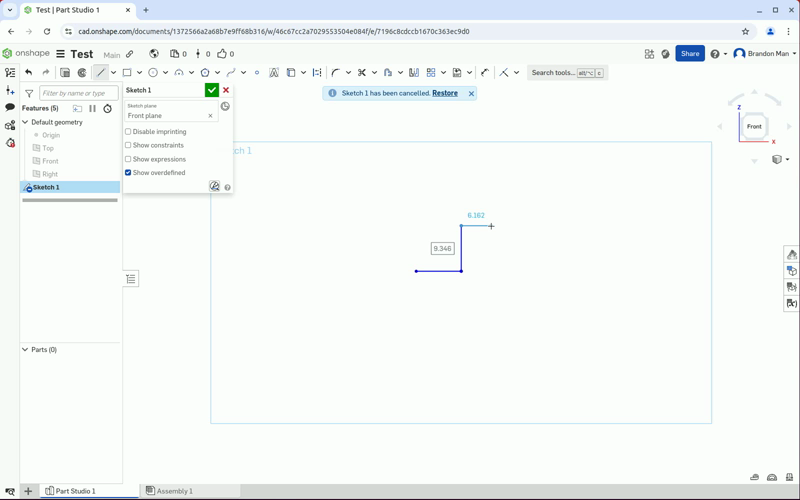
mouse_move(416, 225)
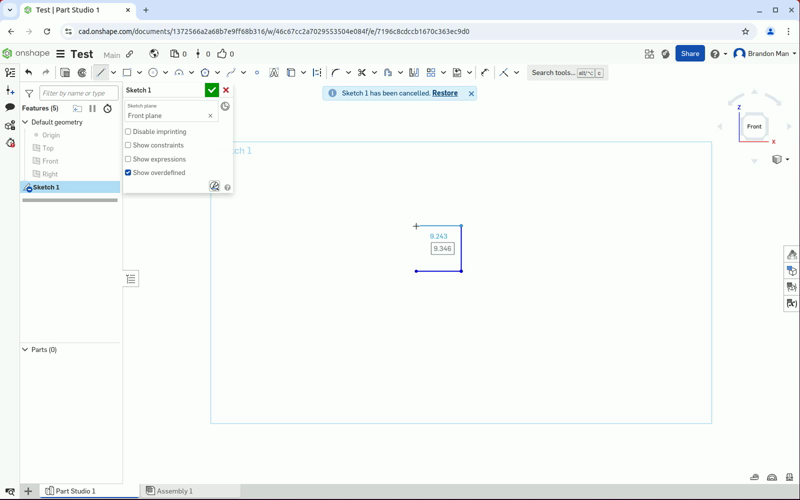
click(416, 225)
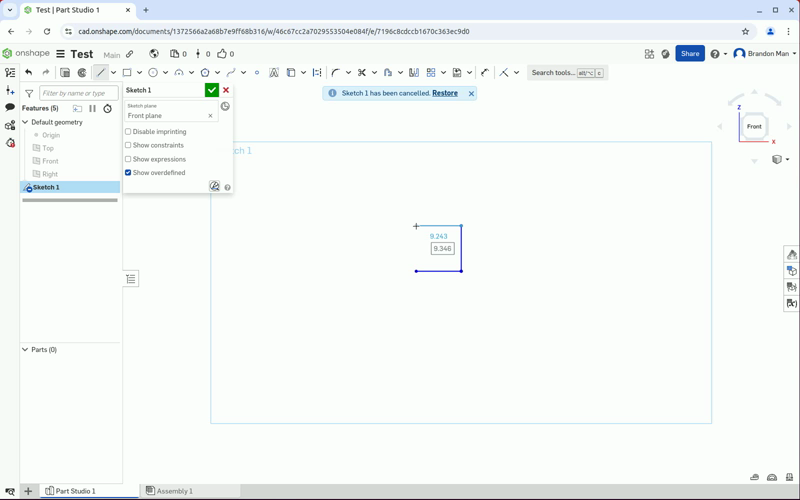
key_up(shift)
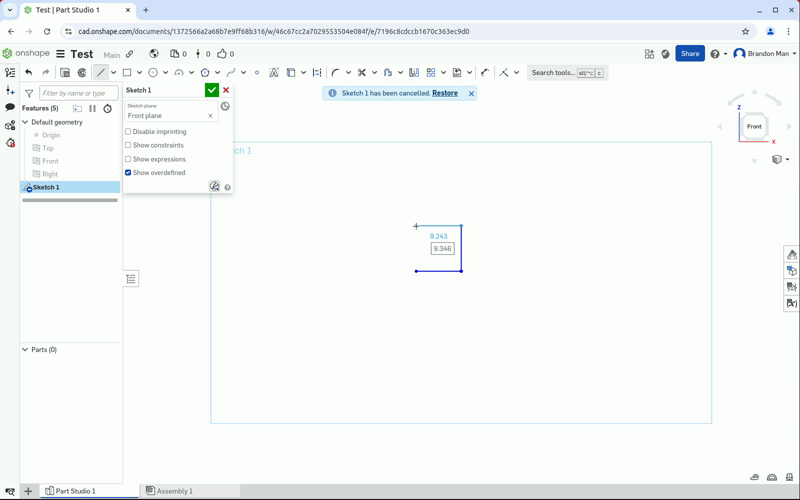
mouse_move(446, 225)
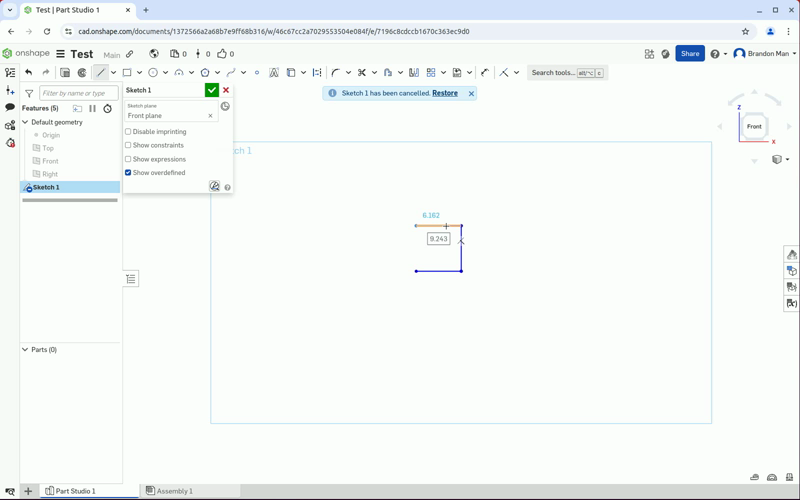
key_down(shift)
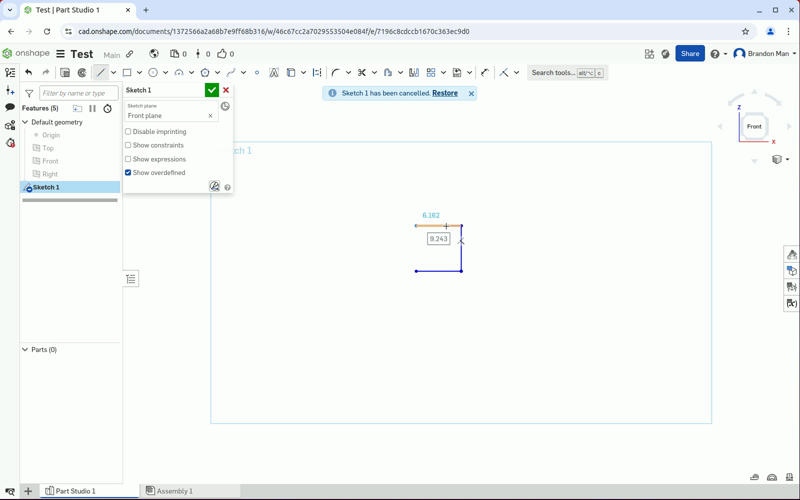
mouse_move(416, 271)
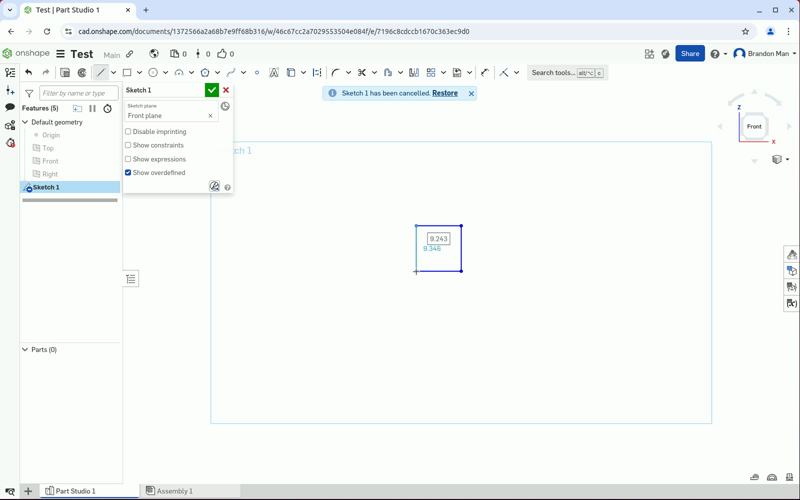
key_up(shift)
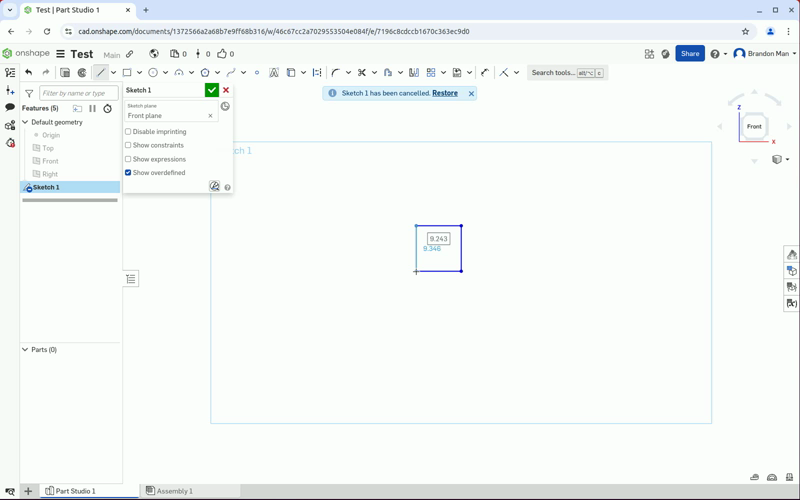
click(416, 271)
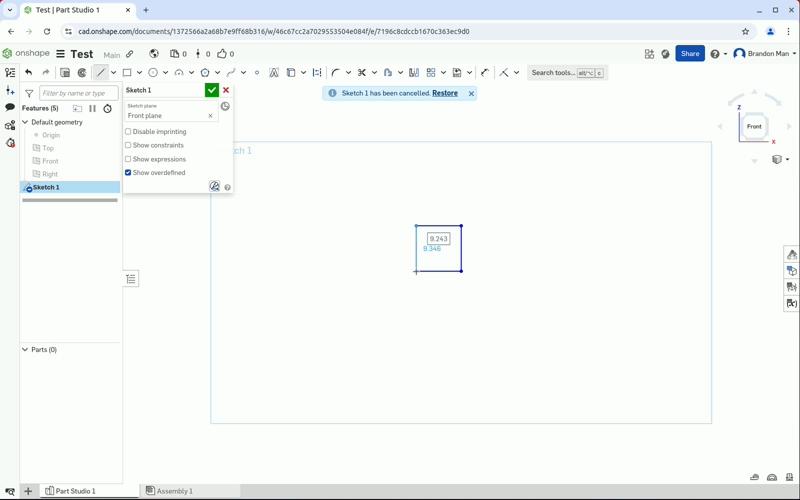
key(esc)
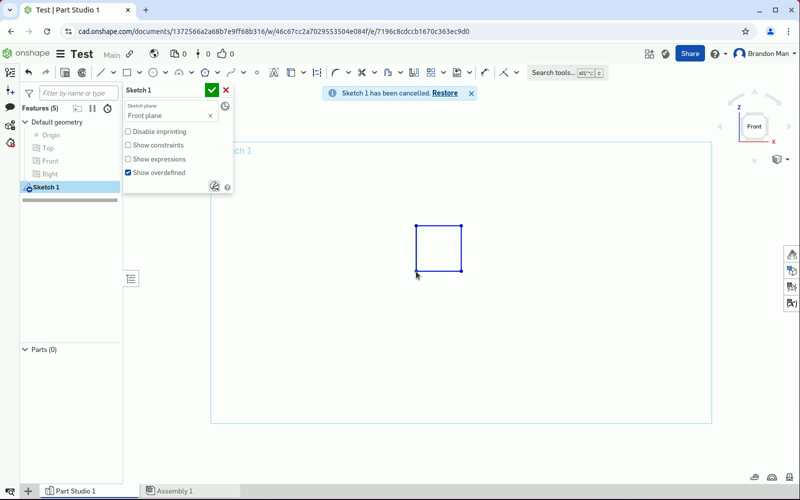
mouse_move(453, 247)
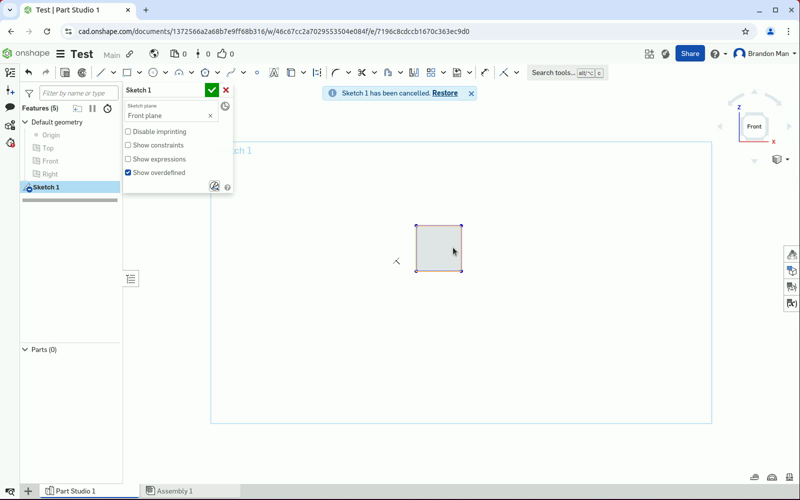
click(453, 247)
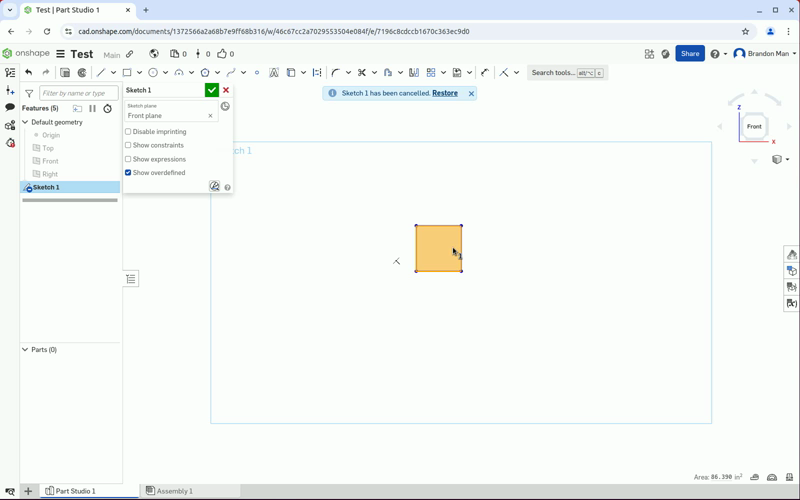
mouse_move(73, 352)
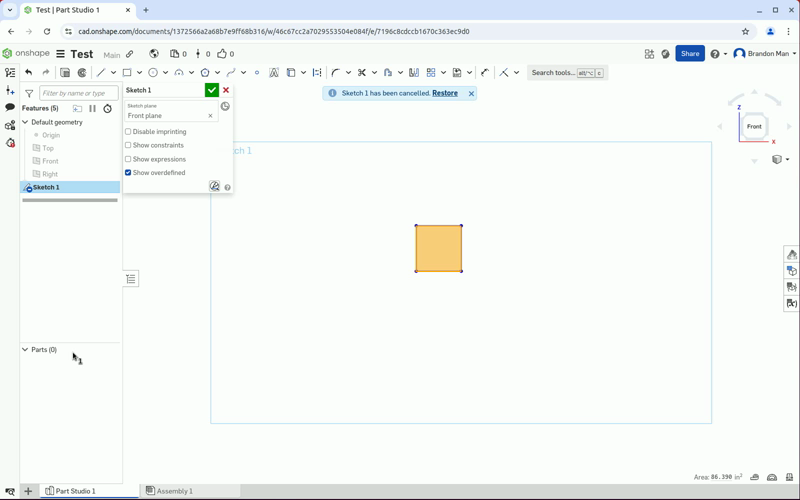
key(shift+y)
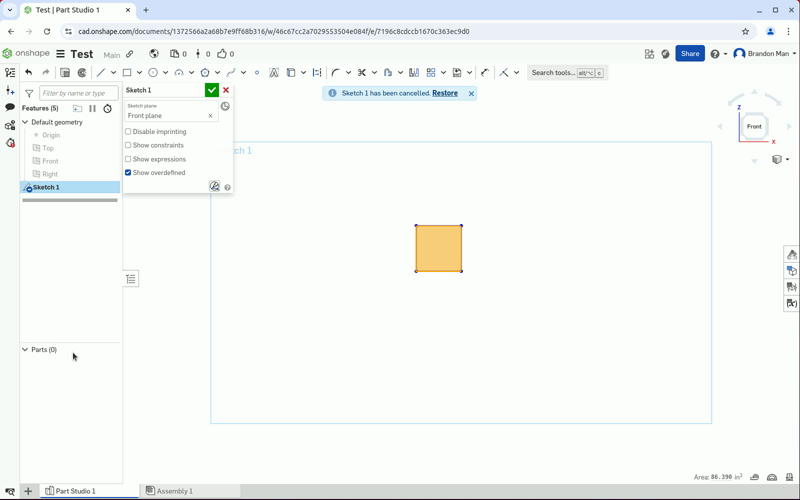
key(shift+e)
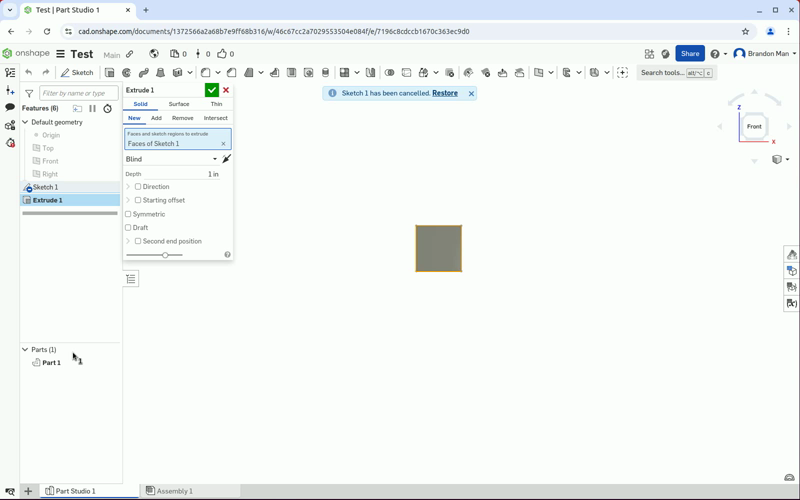
mouse_move(143, 106)
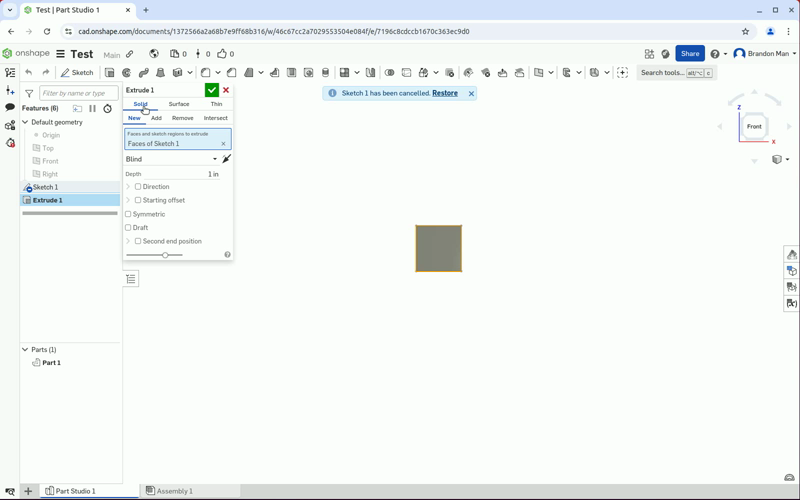
click(143, 106)
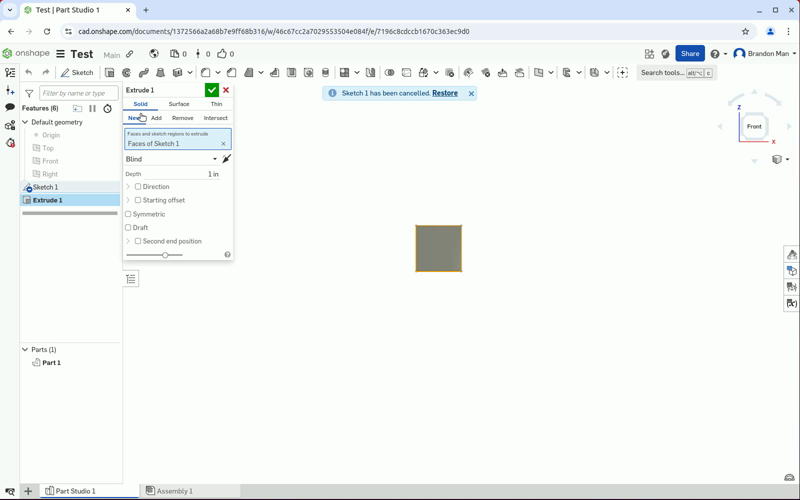
mouse_move(137, 120)
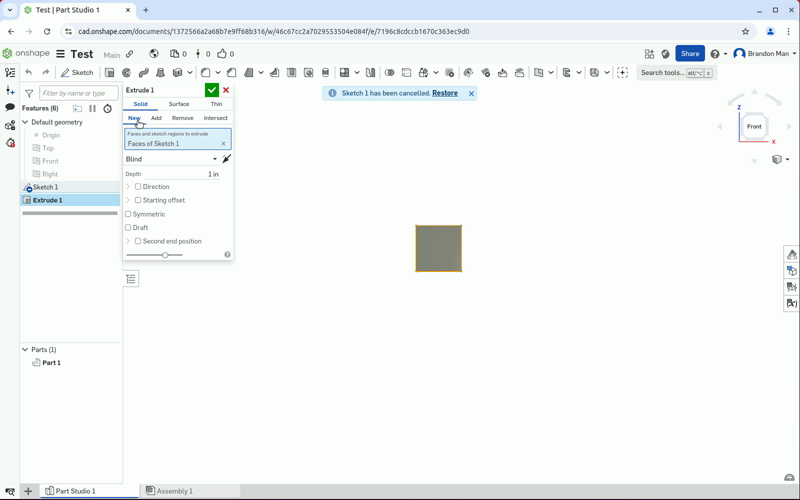
click(137, 120)
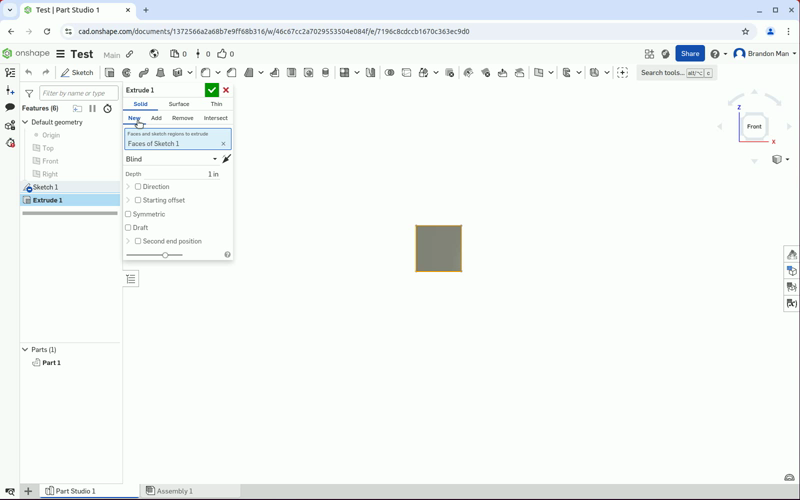
key(tab, 4)
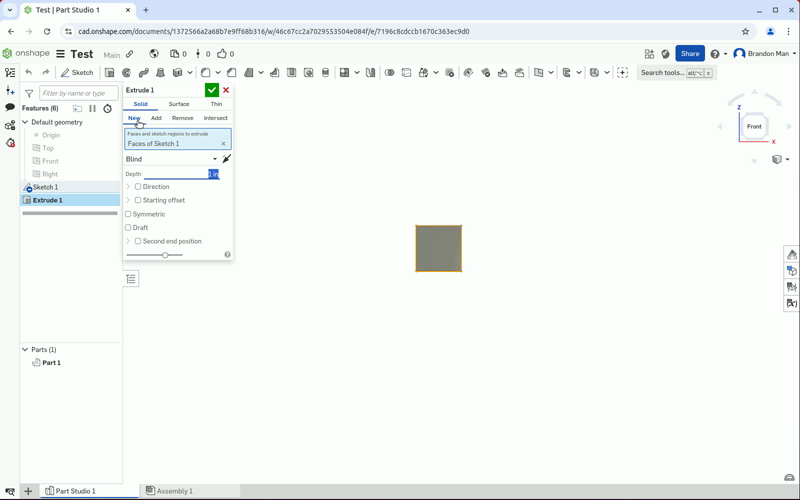
text(23.108)
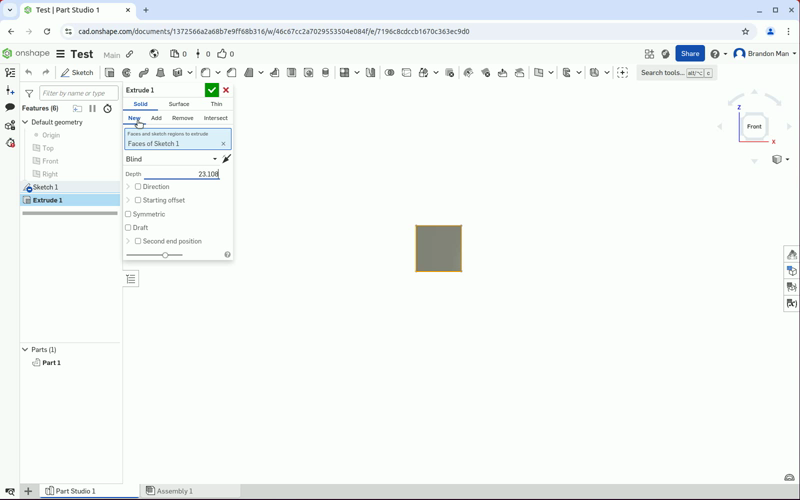
key(enter)
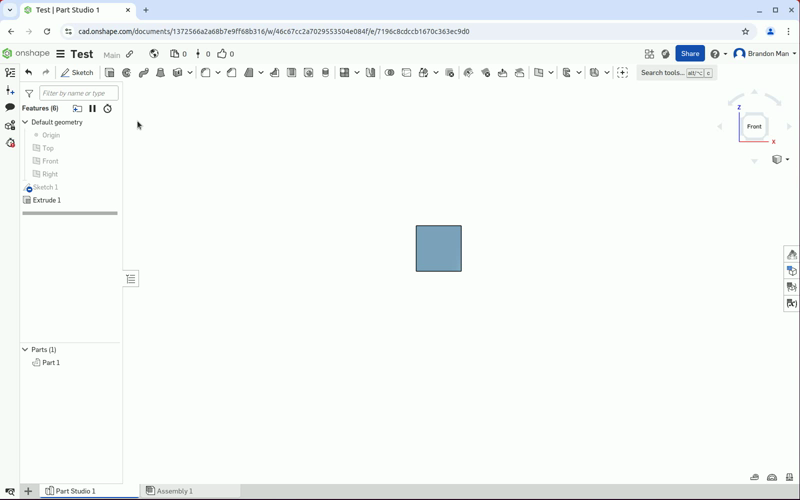
key(shift+h)
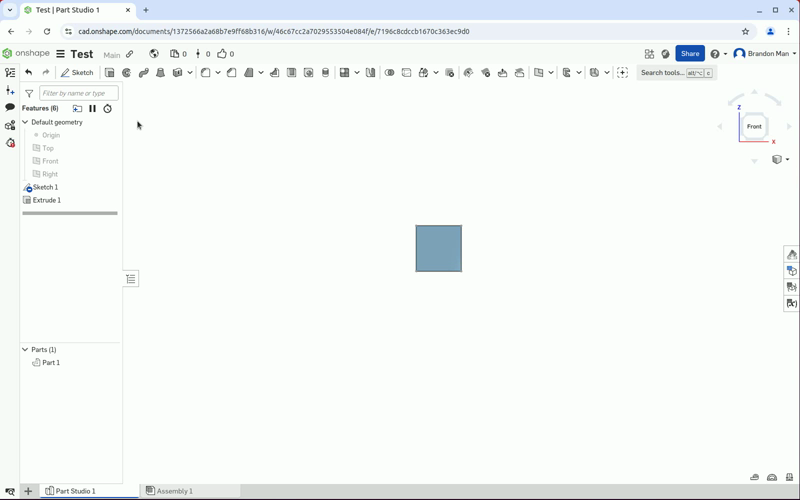
key(shift+h)
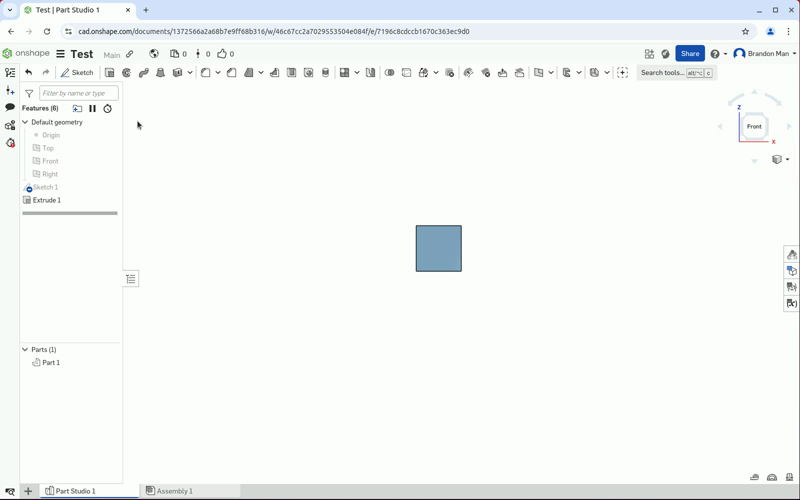
mouse_move(73, 189)
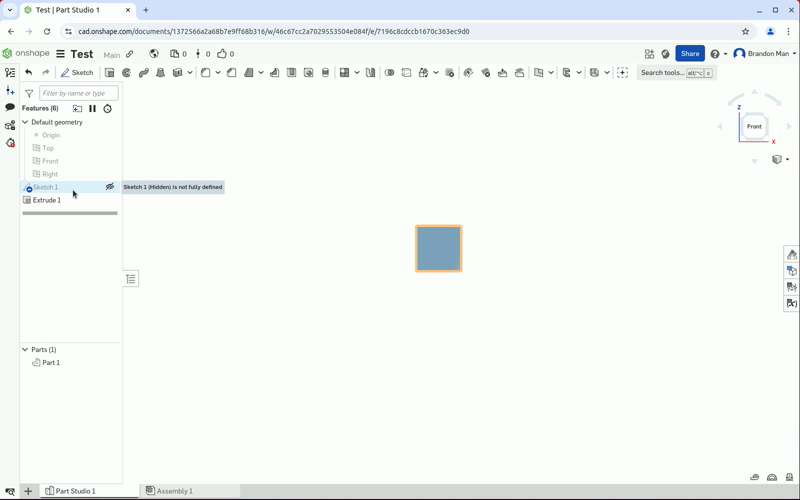
click(73, 189)
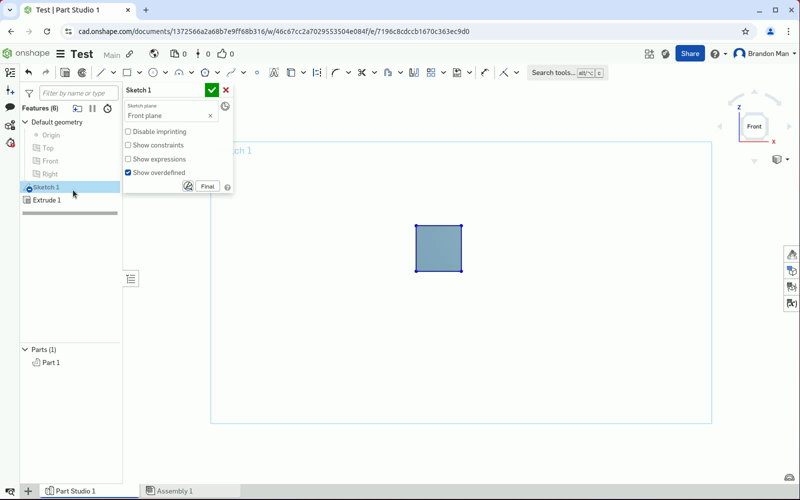
mouse_move(229, 92)
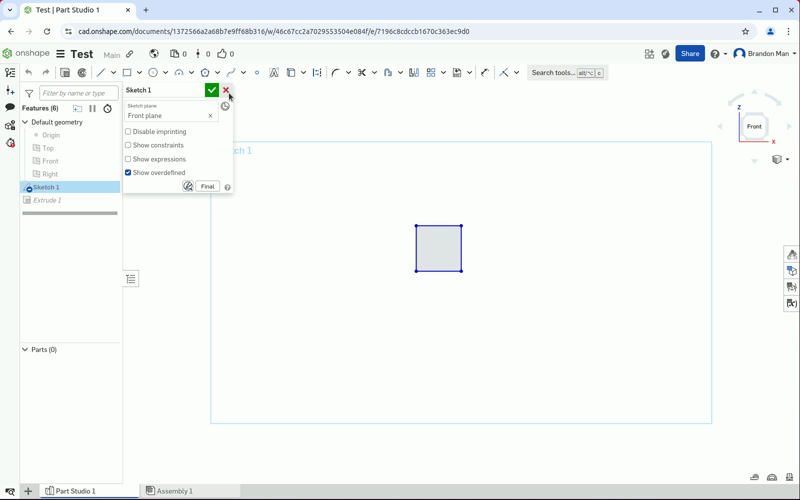
click(229, 92)
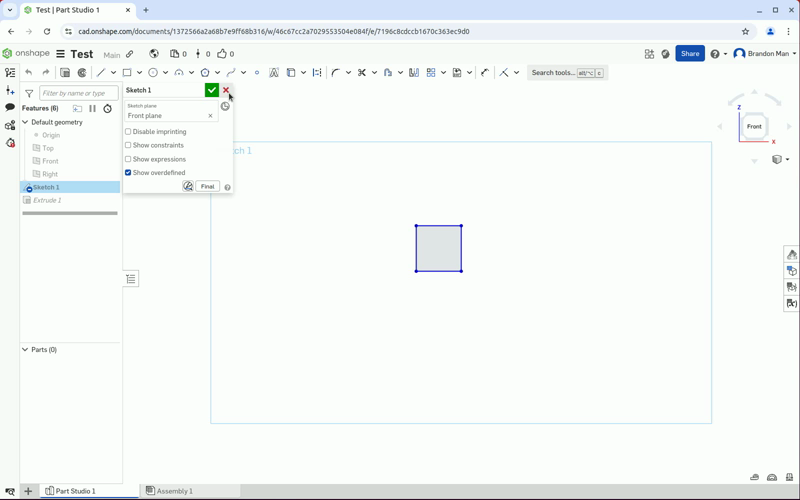
key(shift+s)
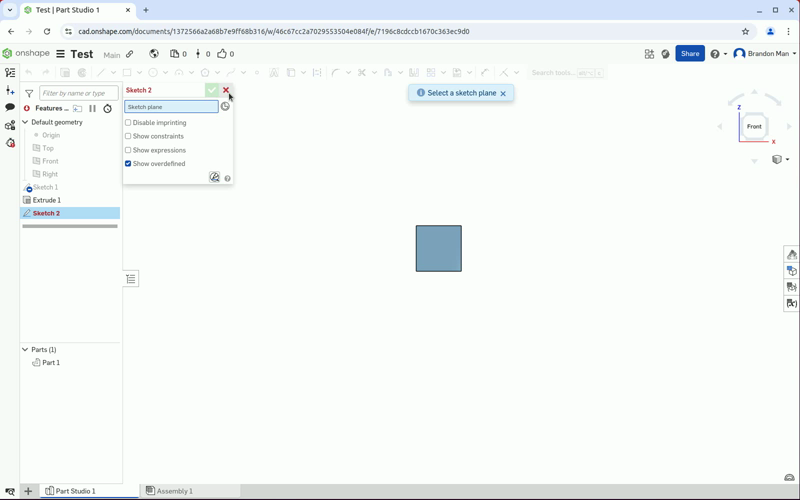
mouse_move(73, 163)
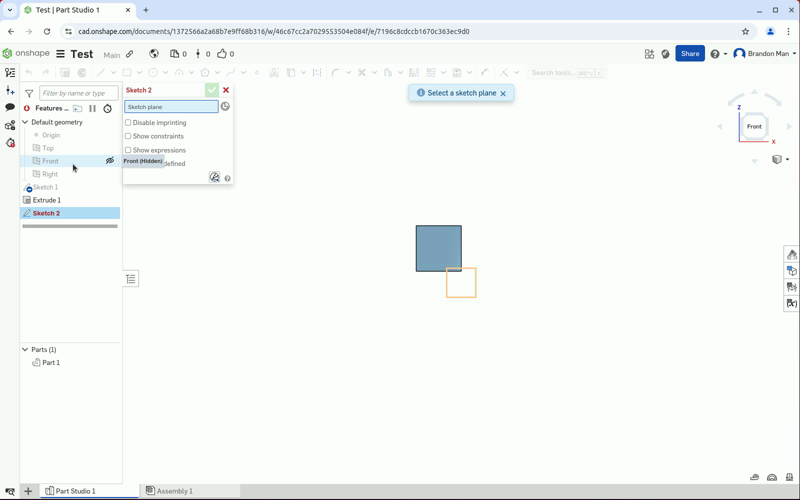
click(73, 163)
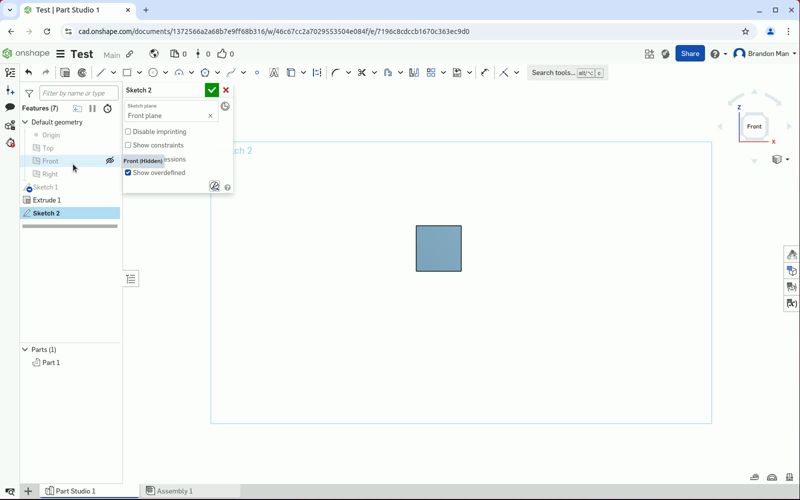
mouse_move(73, 352)
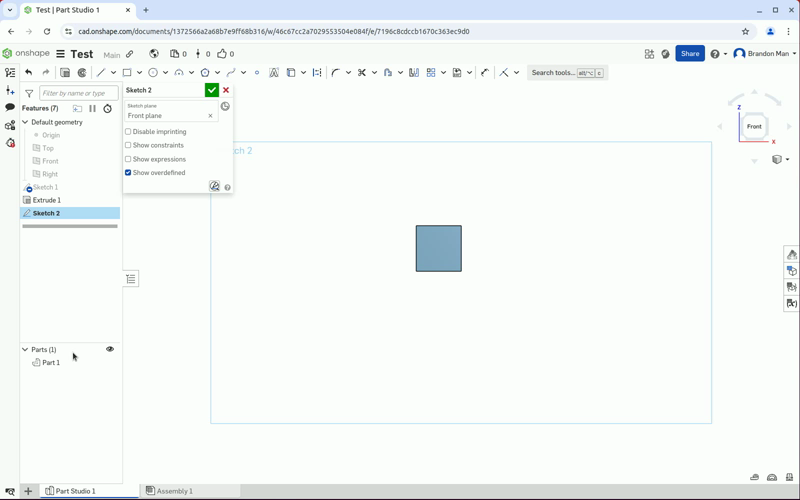
key(y)
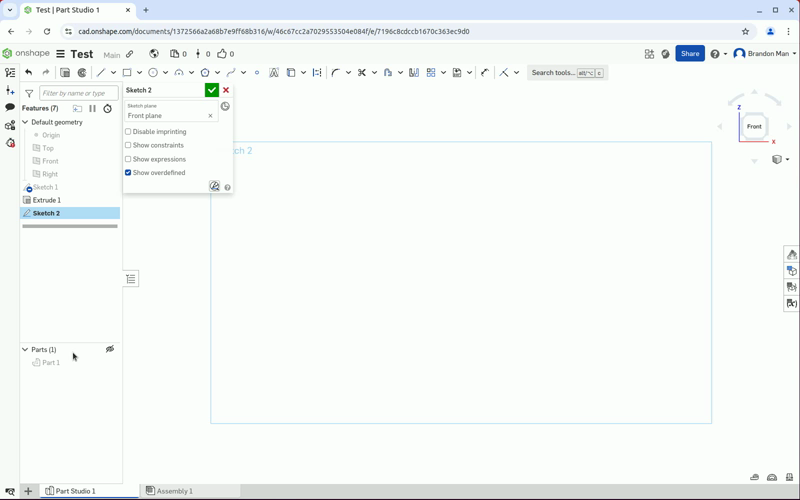
key(l)
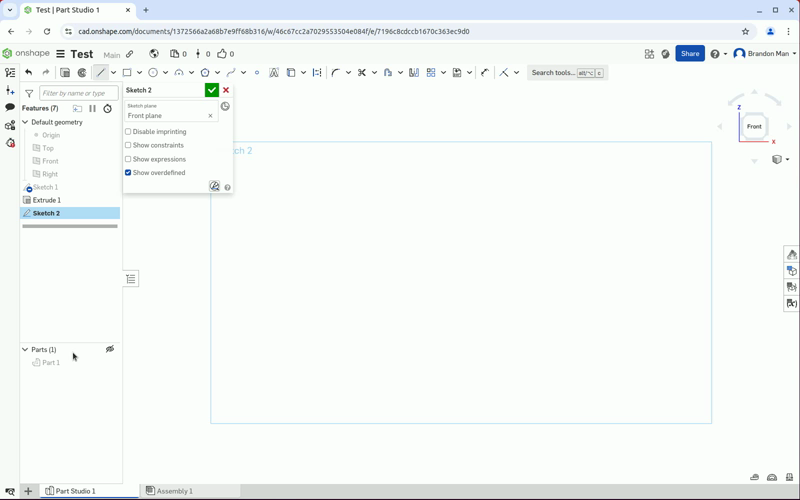
key_down(shift)
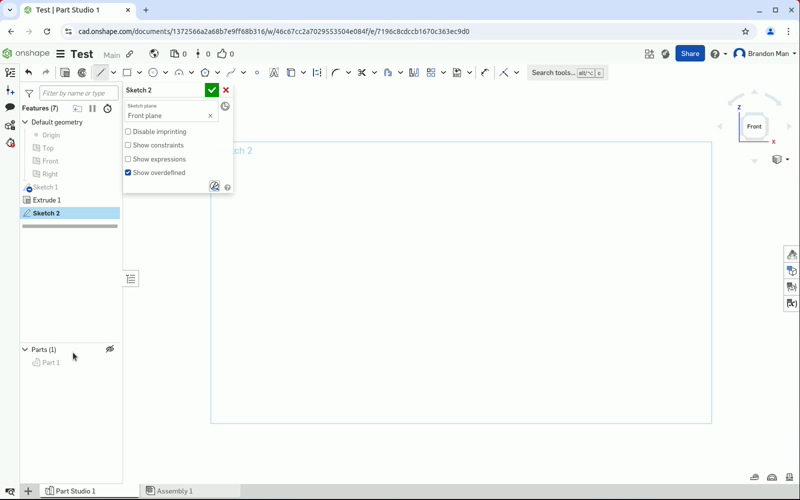
mouse_move(416, 316)
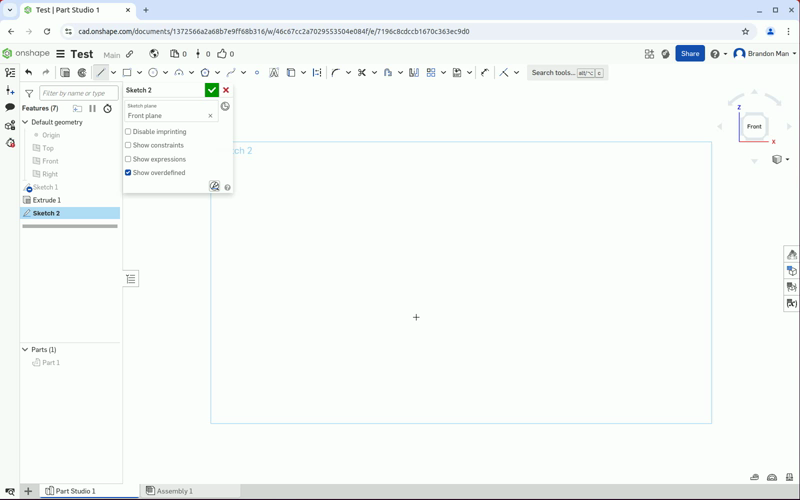
click(416, 316)
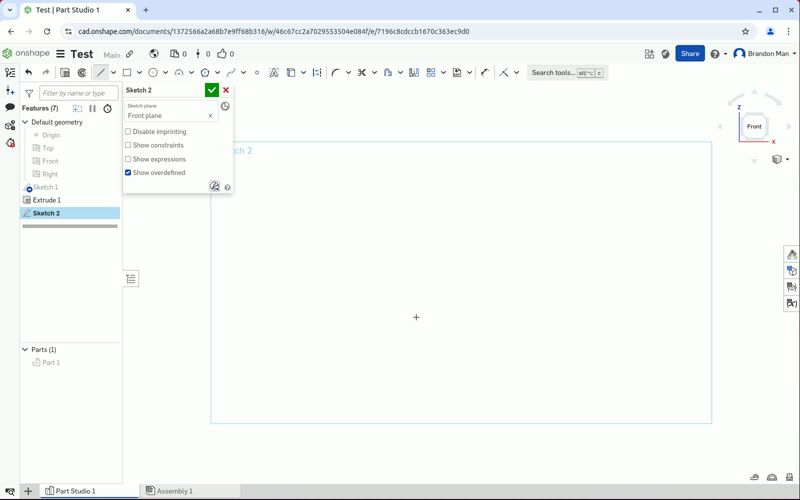
key_up(shift)
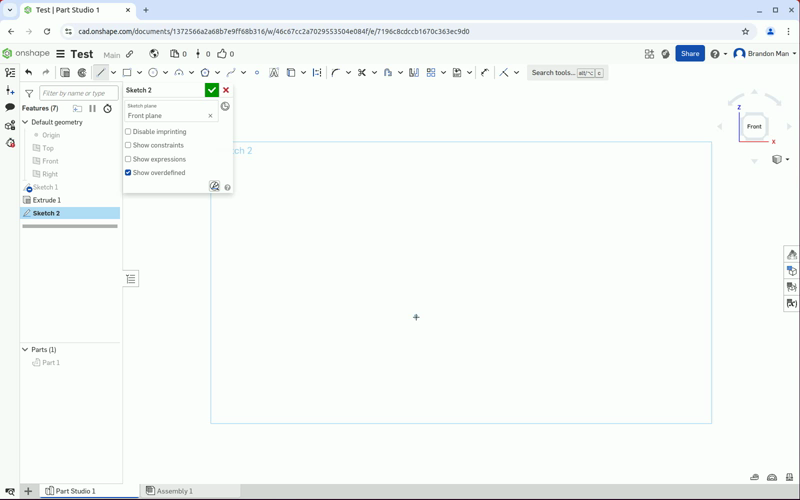
key_down(shift)
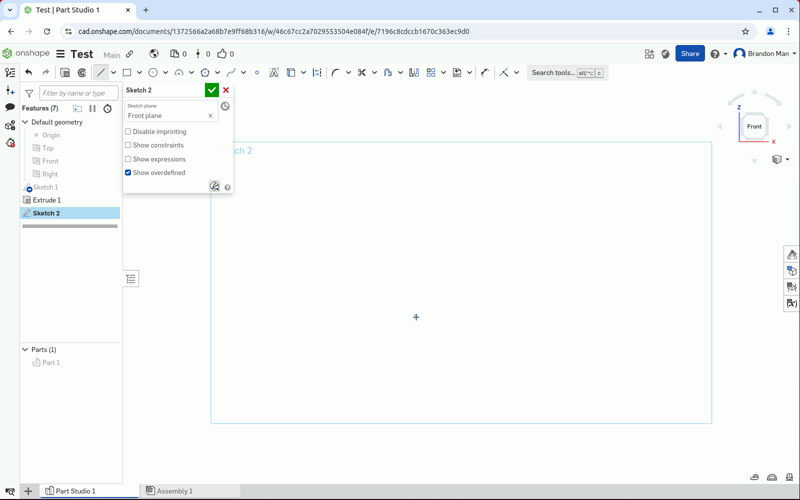
mouse_move(550, 317)
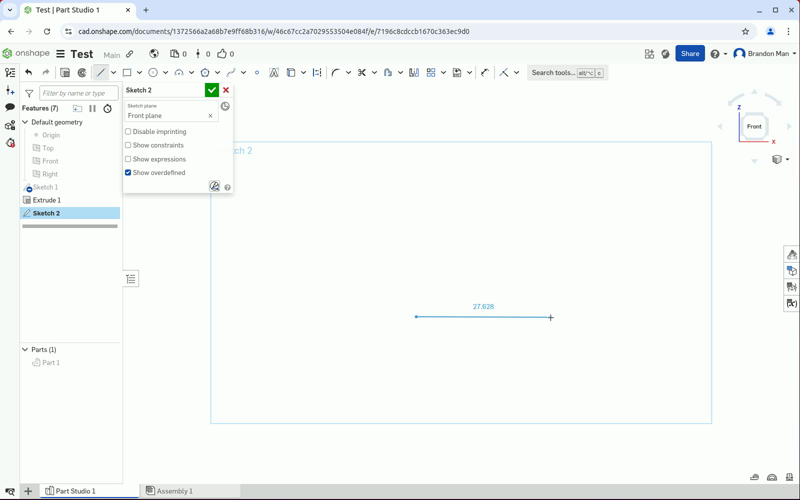
click(550, 317)
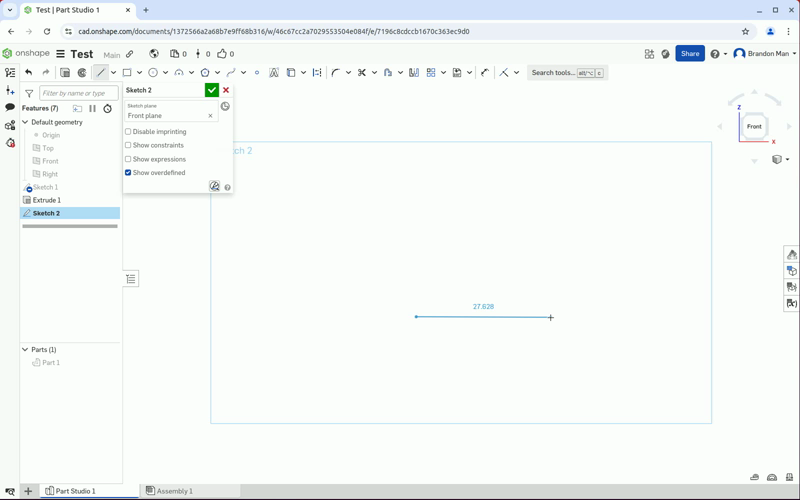
key_up(shift)
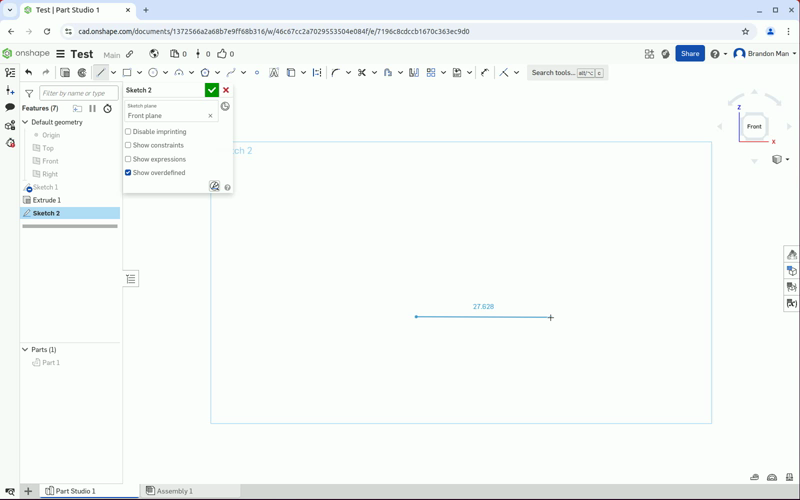
key_down(shift)
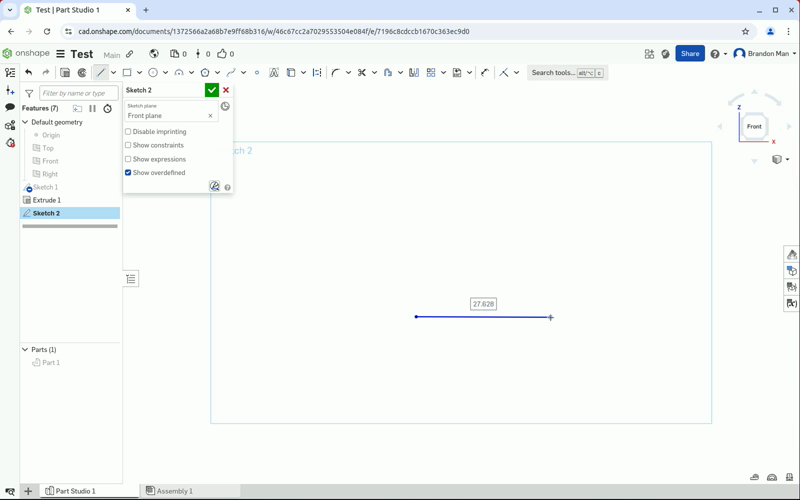
mouse_move(580, 317)
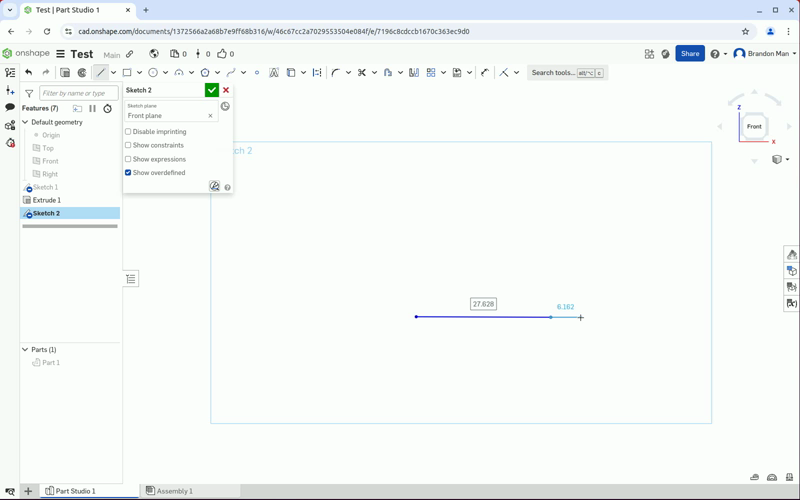
mouse_move(550, 271)
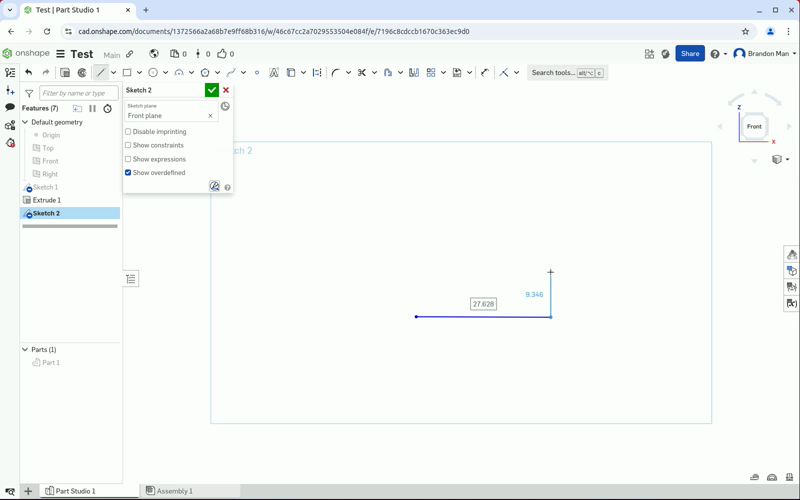
click(550, 271)
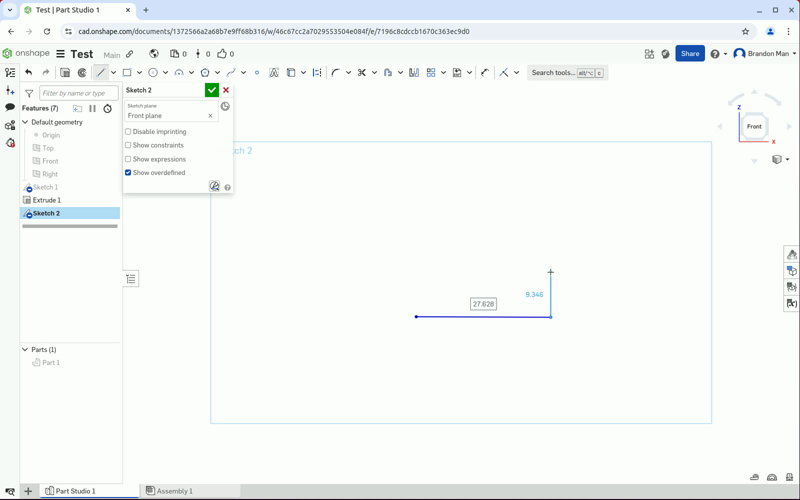
key_up(shift)
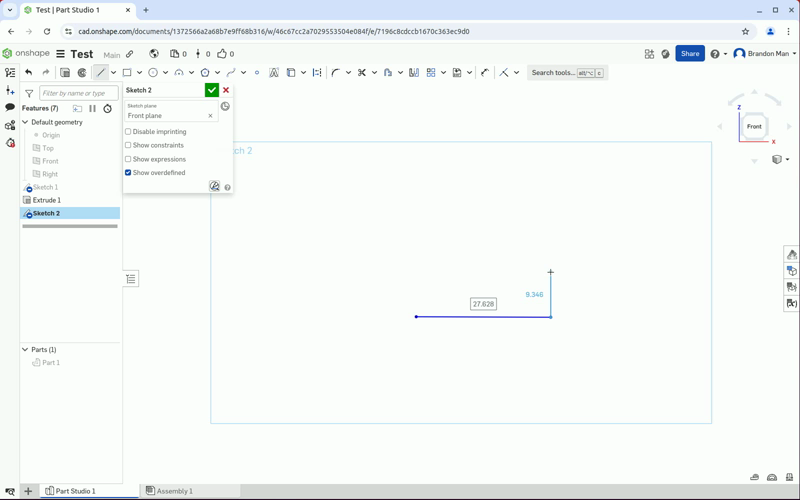
key_down(shift)
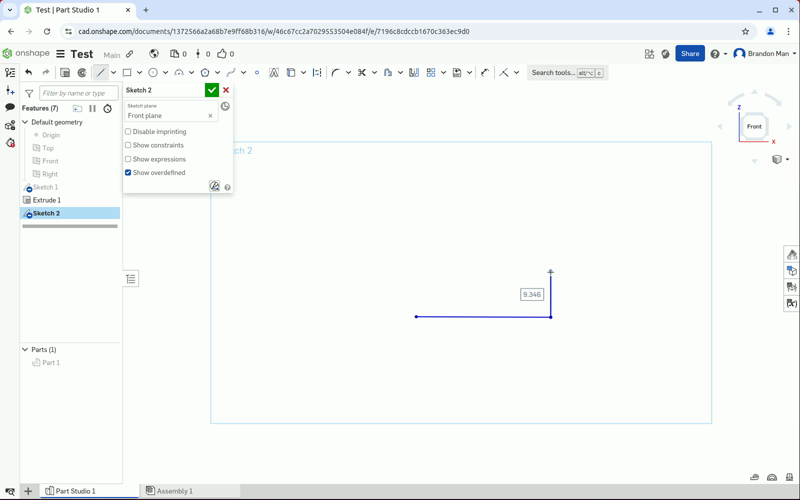
mouse_move(580, 271)
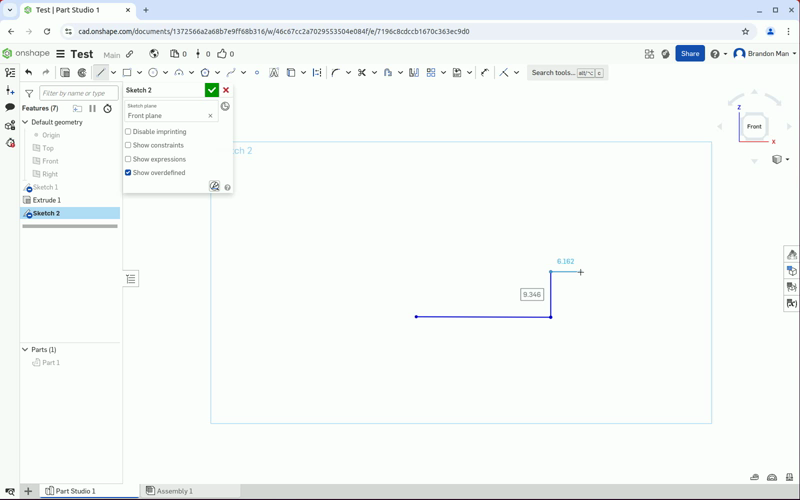
mouse_move(505, 271)
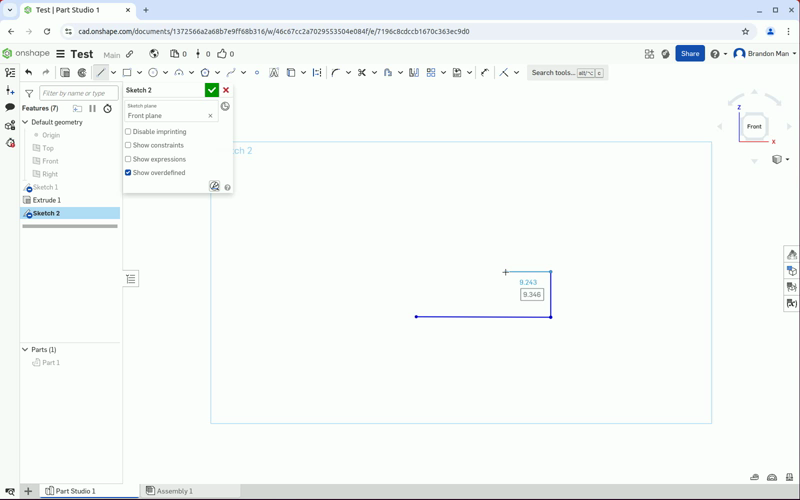
click(505, 271)
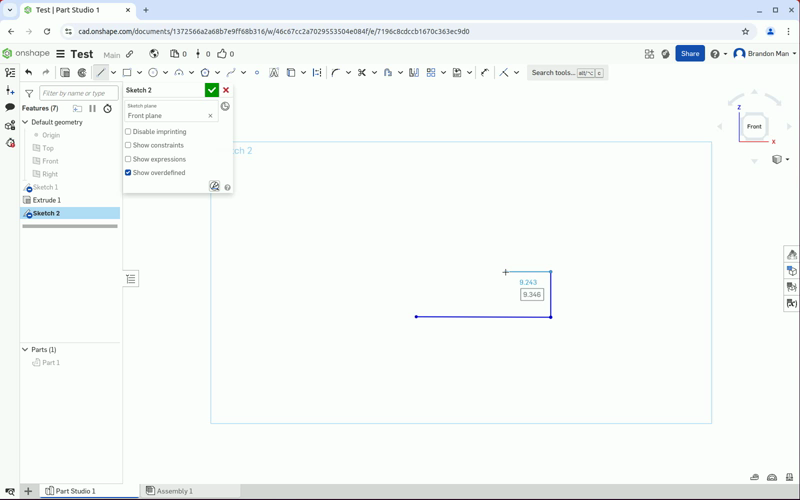
key_up(shift)
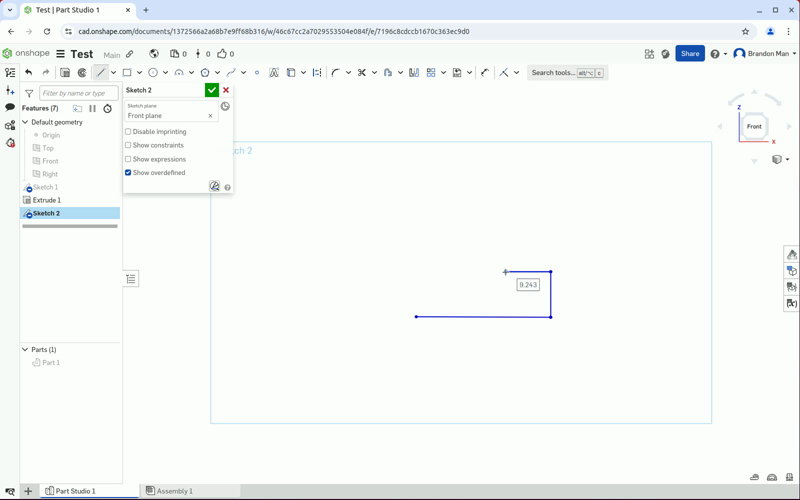
key_down(shift)
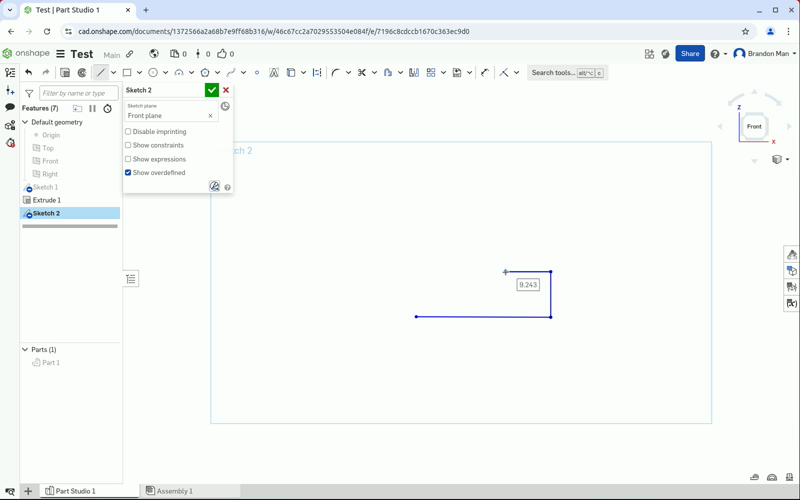
mouse_move(535, 271)
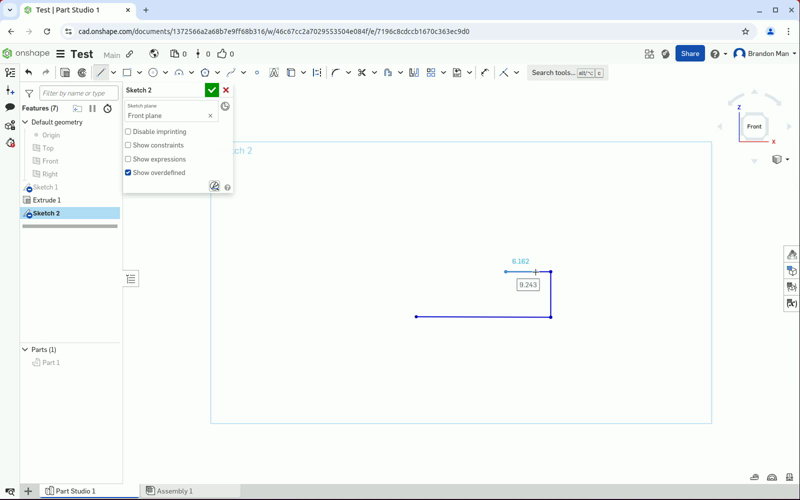
mouse_move(461, 271)
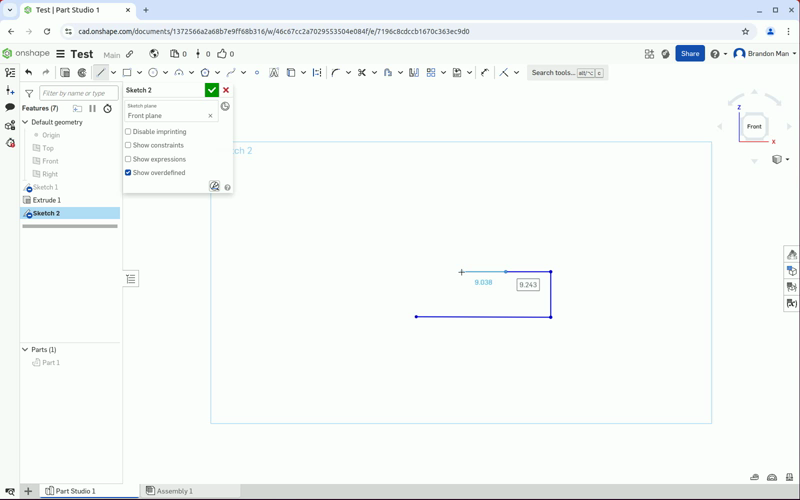
click(461, 271)
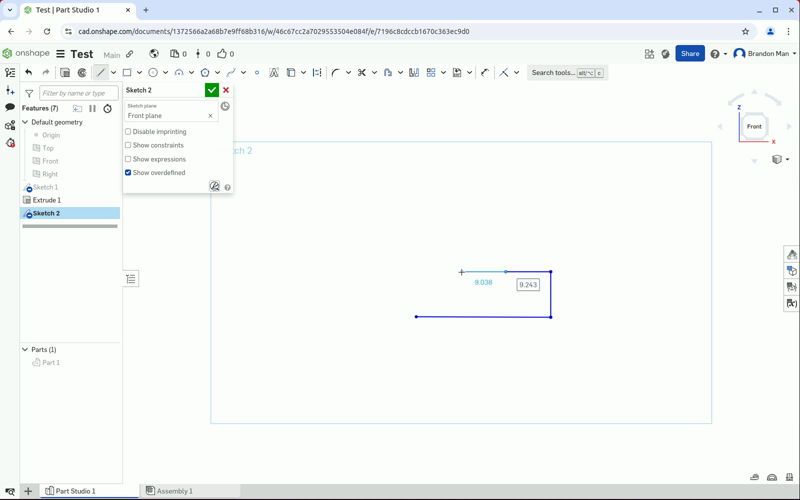
key_up(shift)
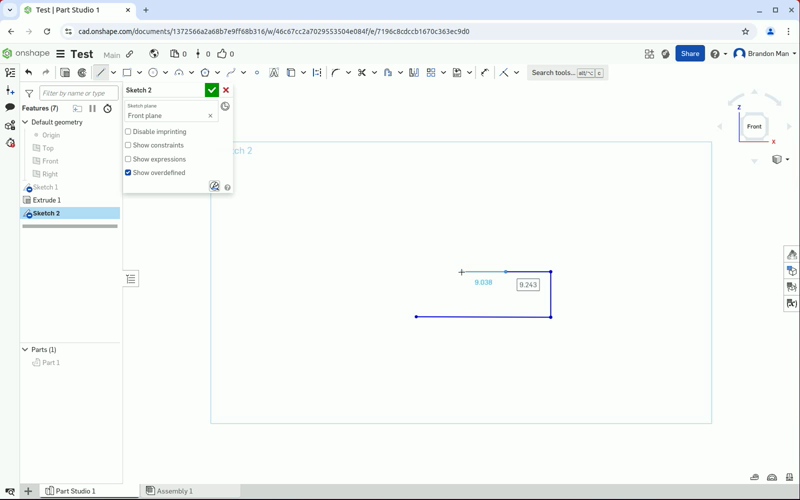
key_down(shift)
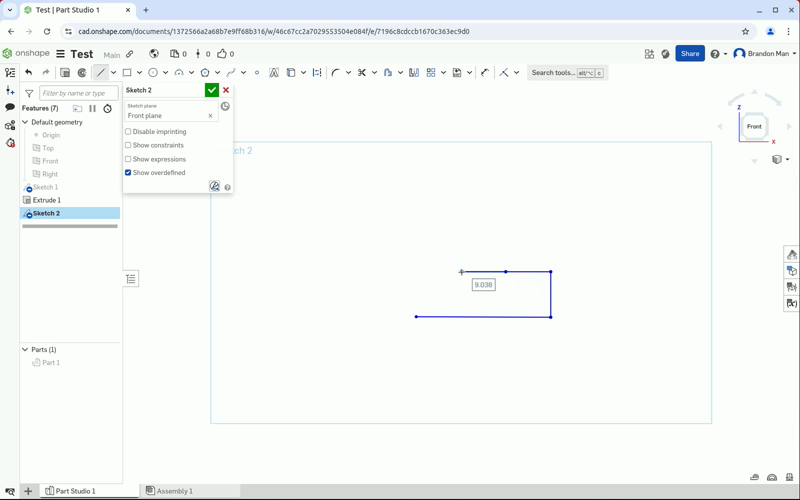
mouse_move(491, 271)
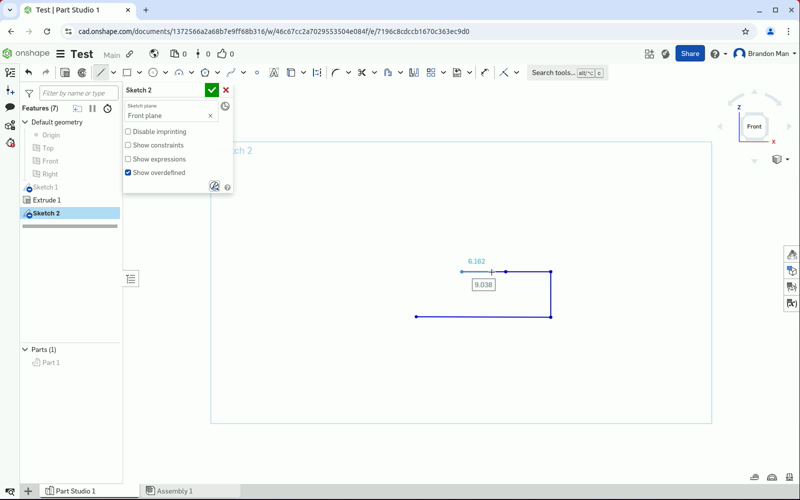
mouse_move(416, 271)
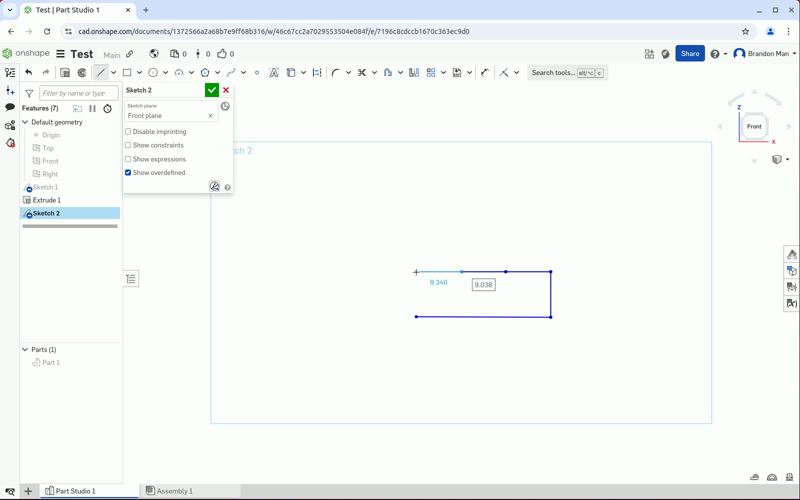
click(416, 271)
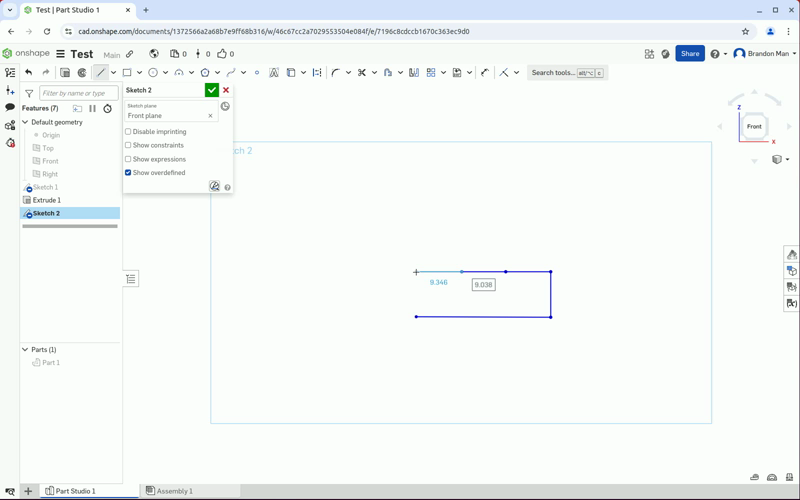
key_up(shift)
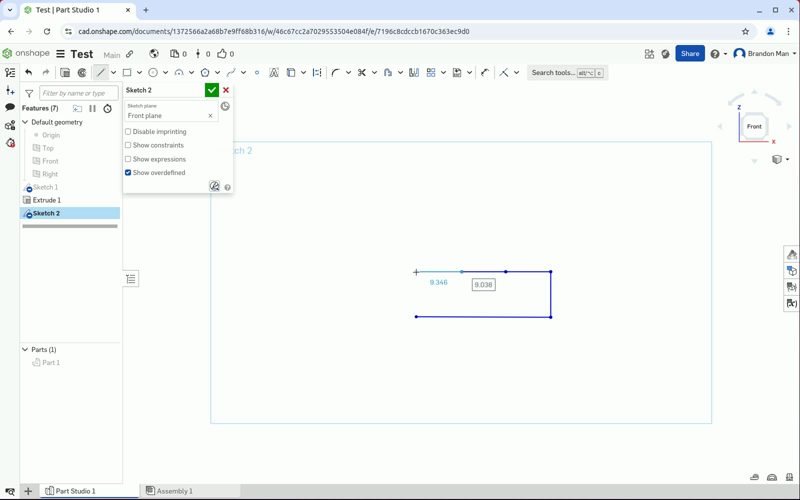
mouse_move(446, 271)
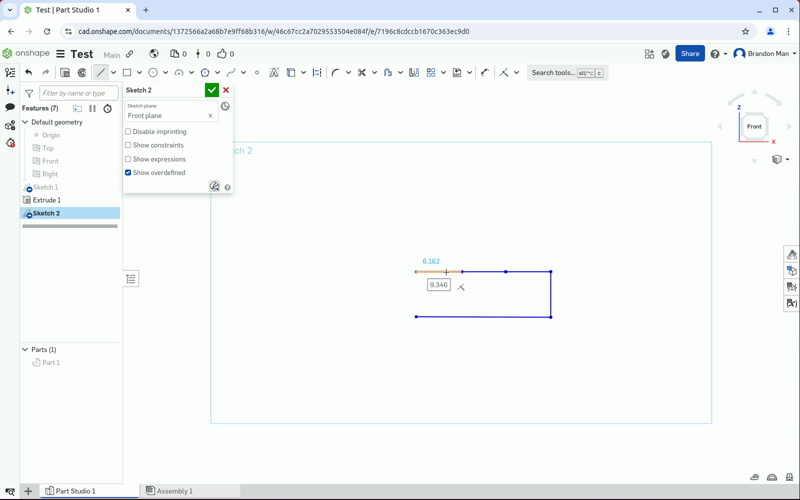
key_down(shift)
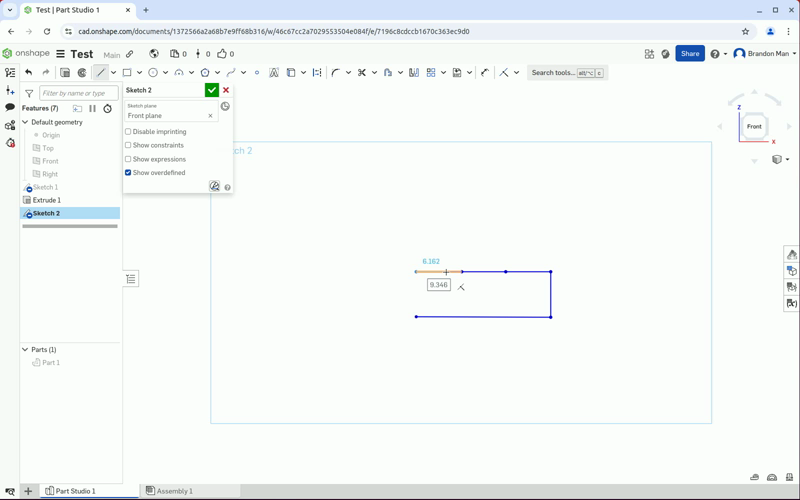
mouse_move(416, 316)
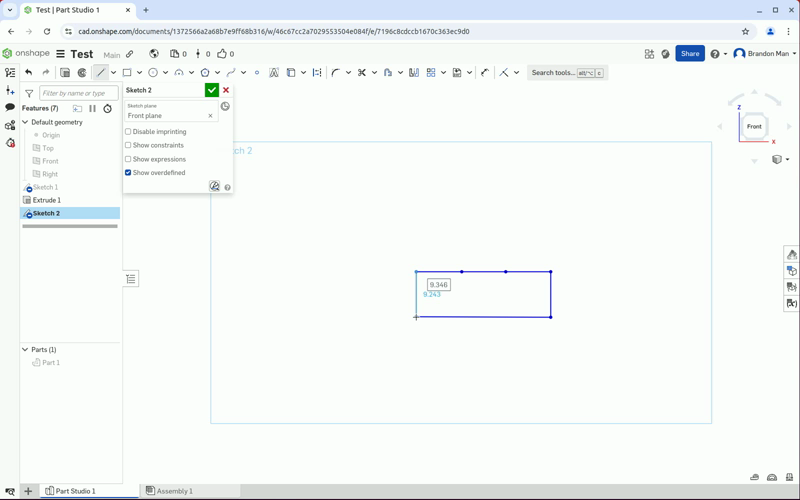
key_up(shift)
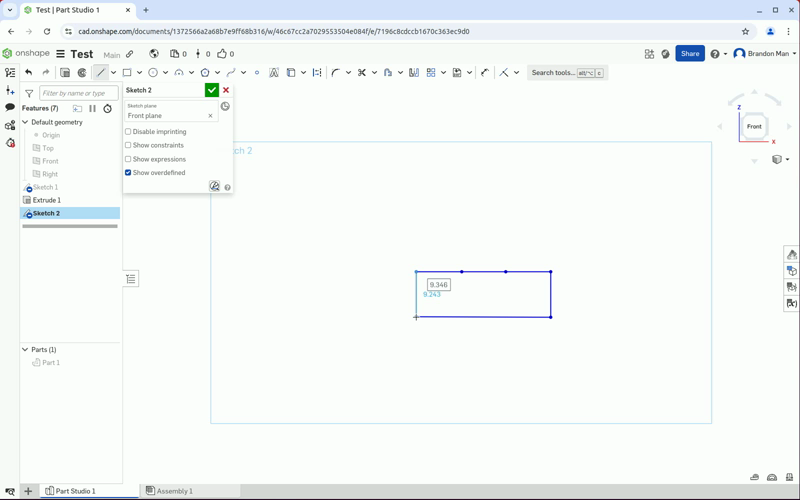
click(416, 316)
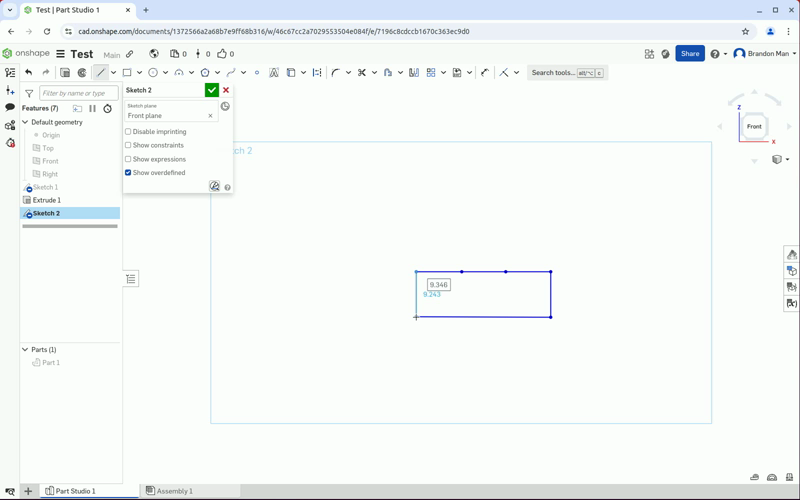
key(esc)
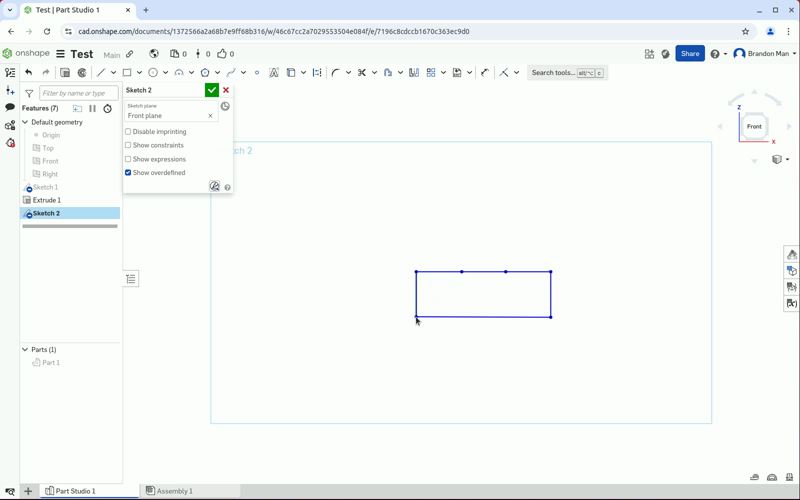
mouse_move(462, 310)
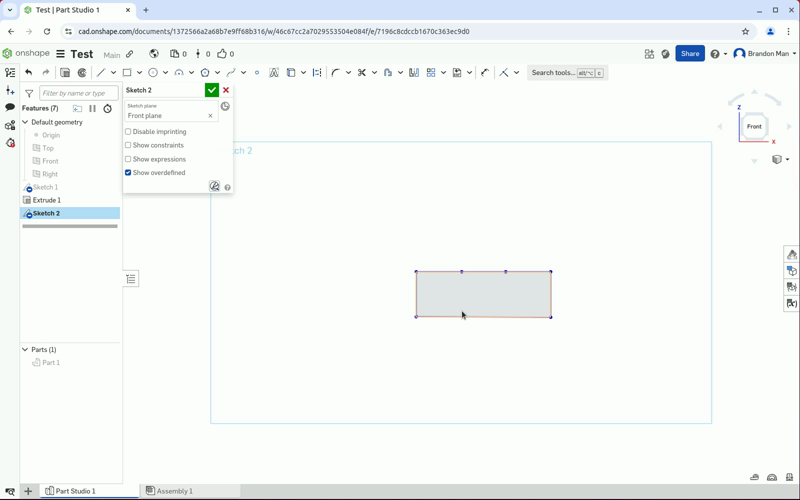
click(462, 310)
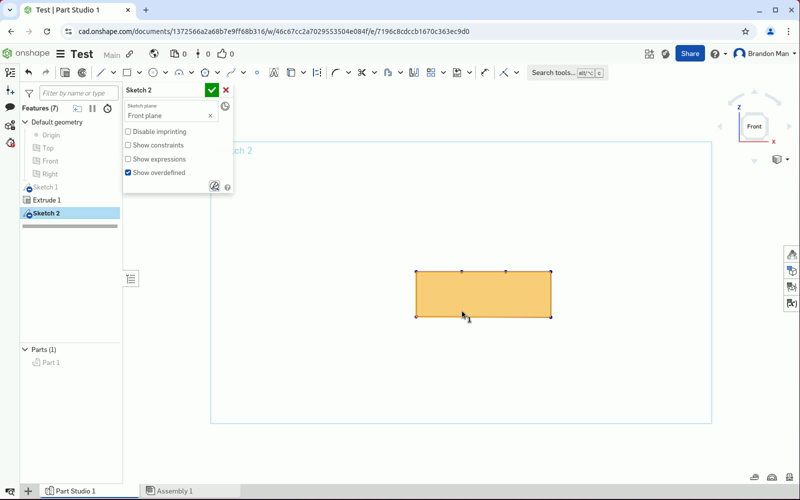
mouse_move(73, 352)
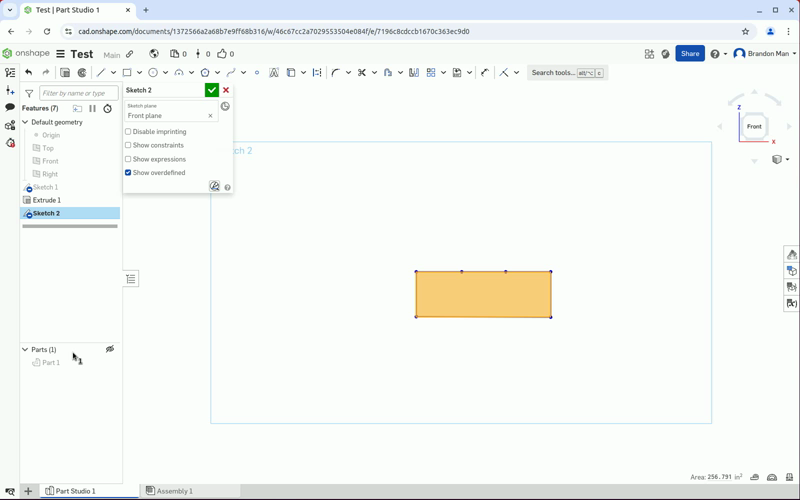
key(shift+y)
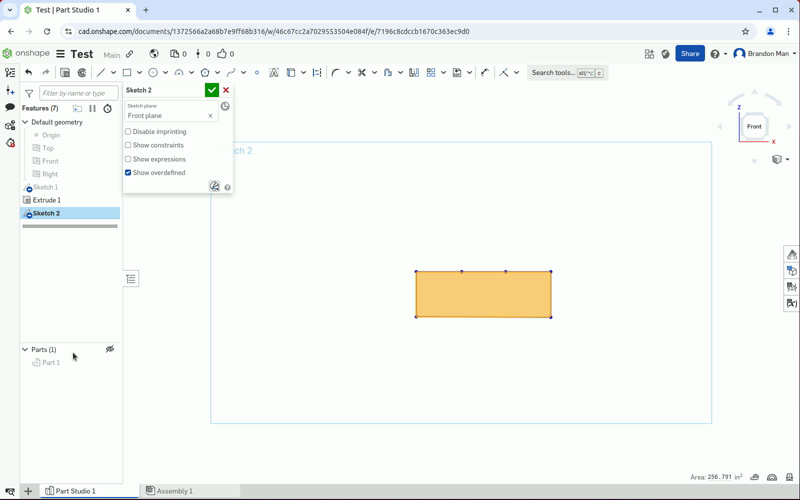
key(shift+e)
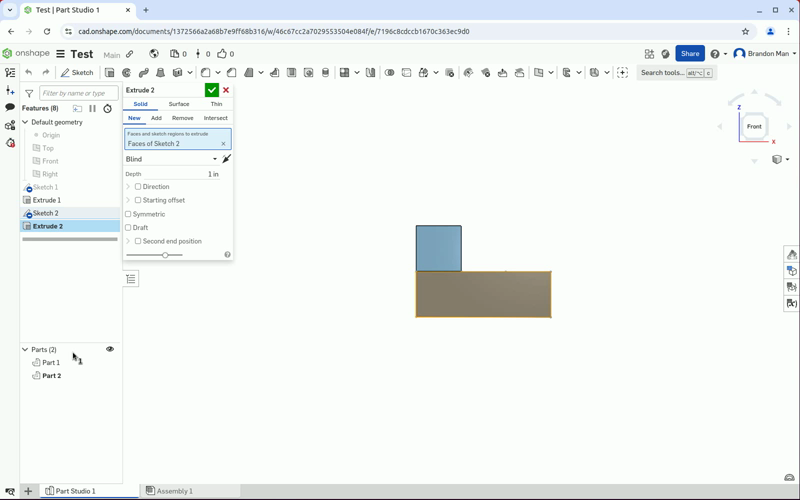
mouse_move(143, 106)
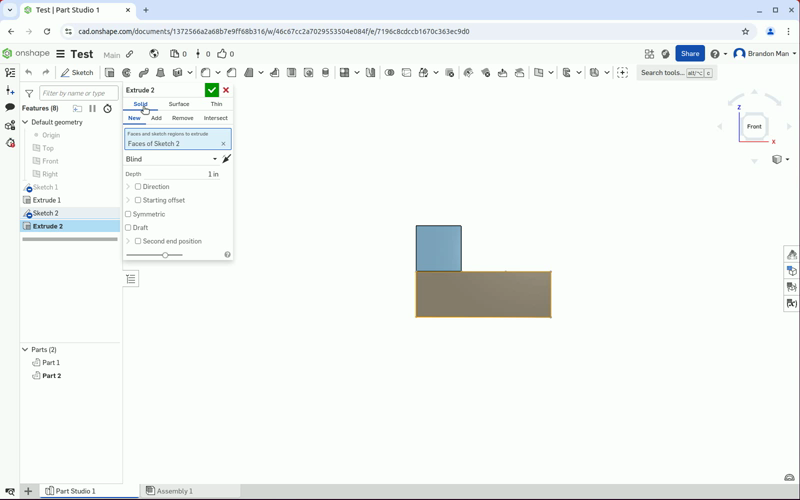
click(143, 106)
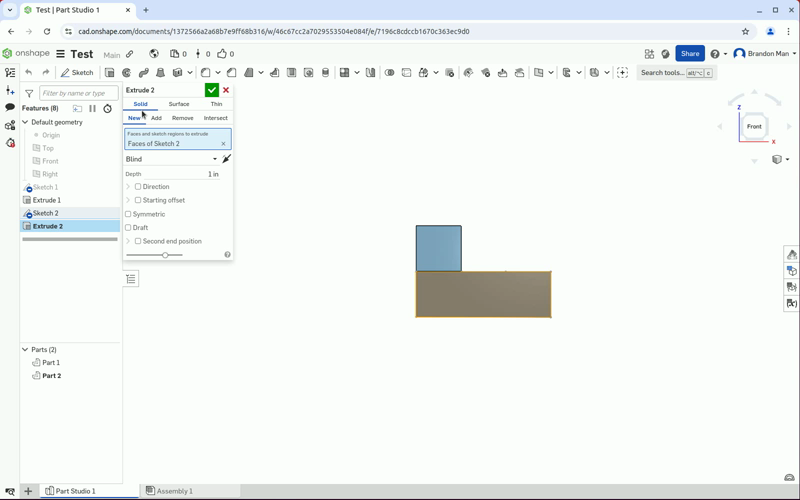
mouse_move(137, 120)
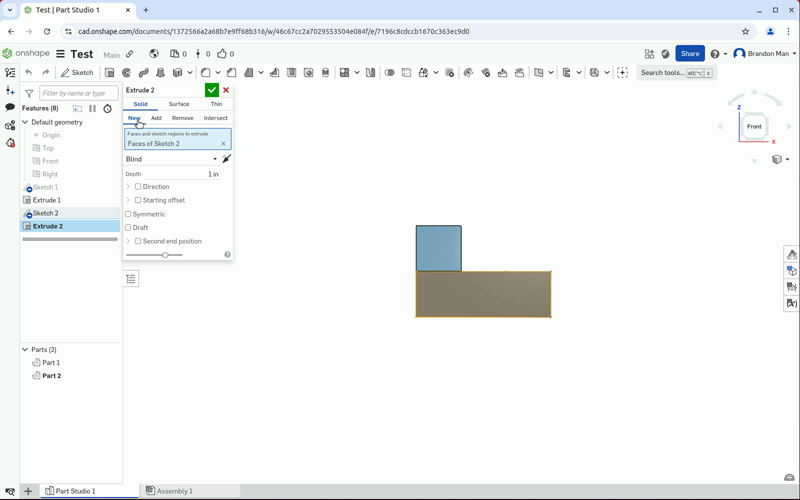
click(137, 120)
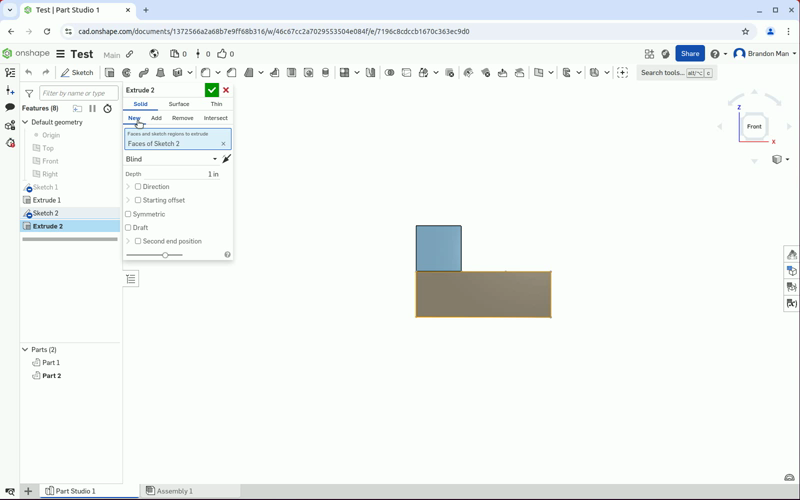
key(tab, 4)
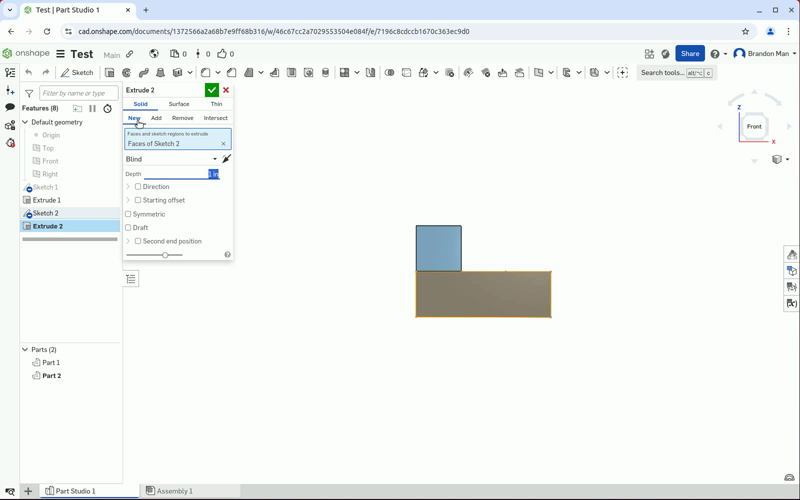
text(23.108)
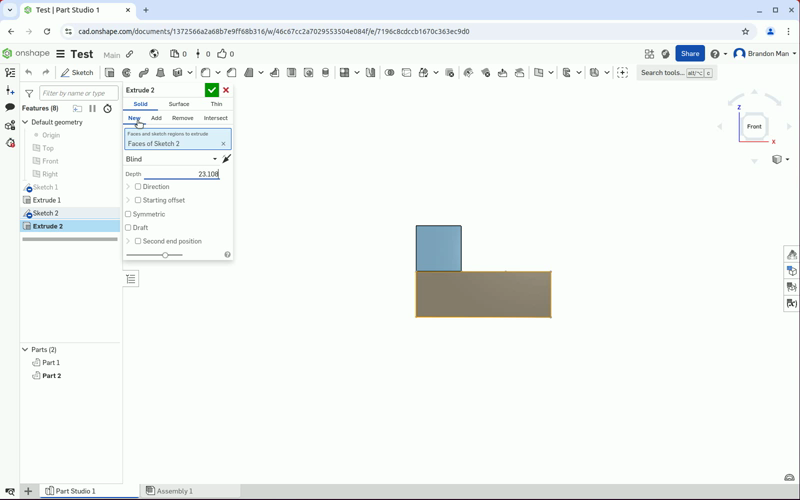
key(enter)
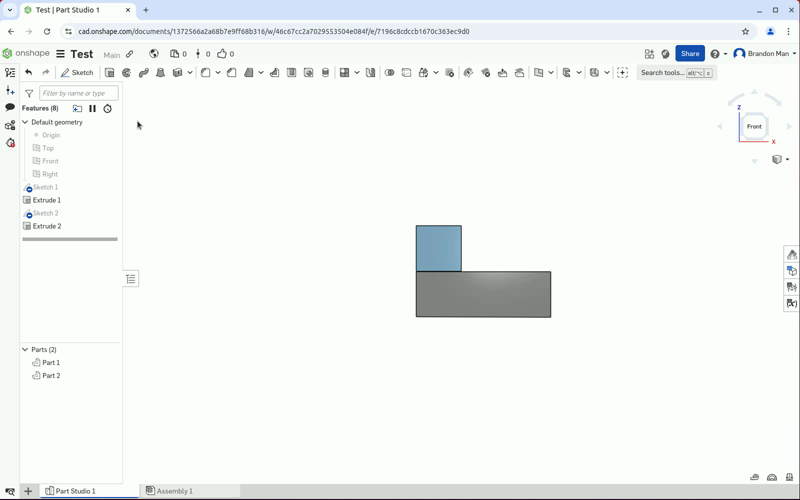
key(shift+h)
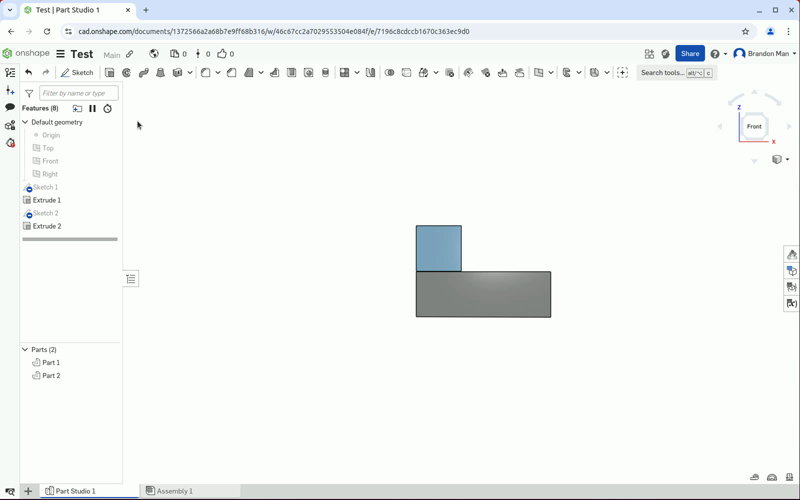
key(shift+h)
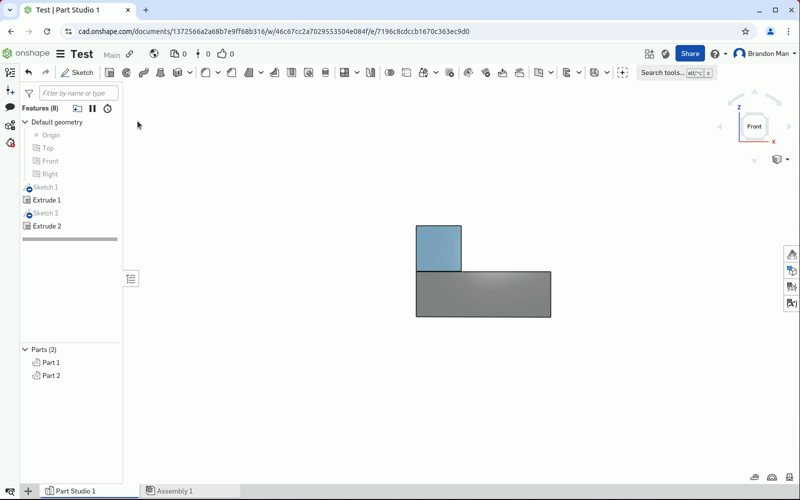
mouse_move(73, 189)
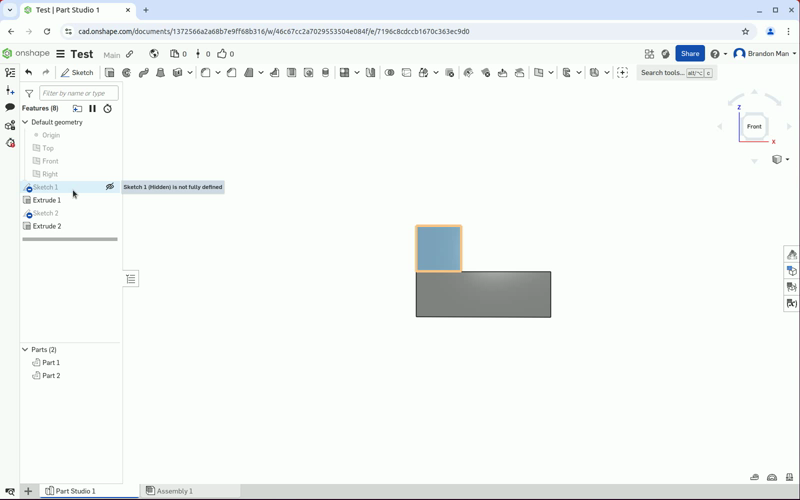
click(73, 189)
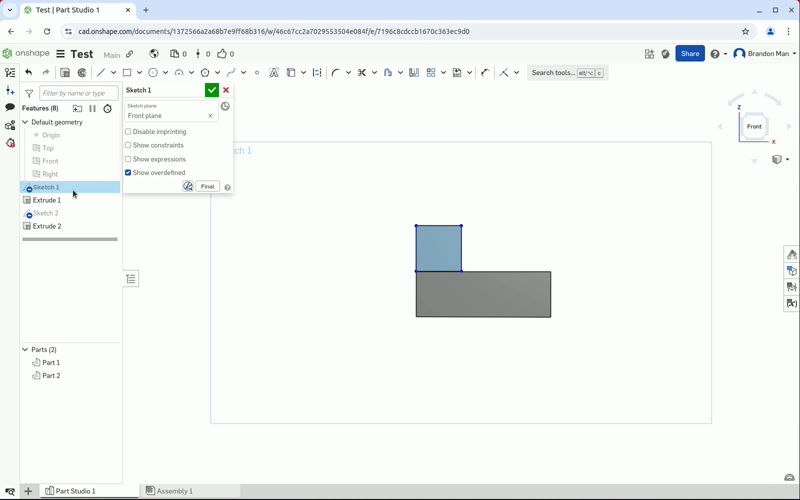
mouse_move(229, 92)
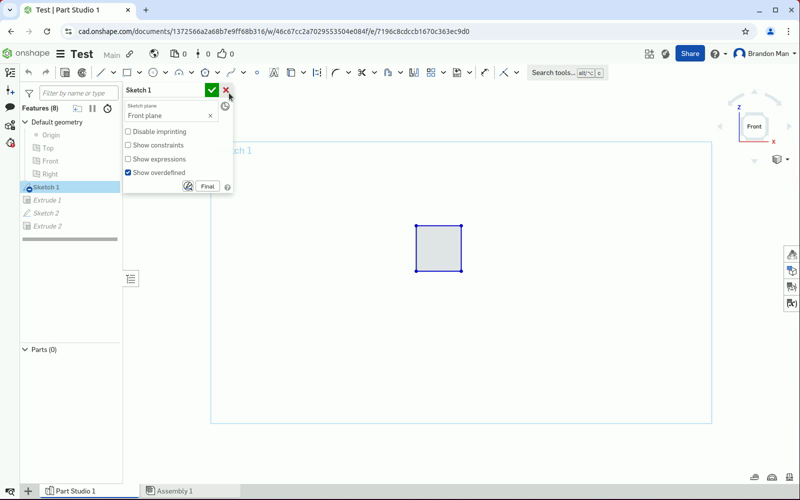
click(229, 92)
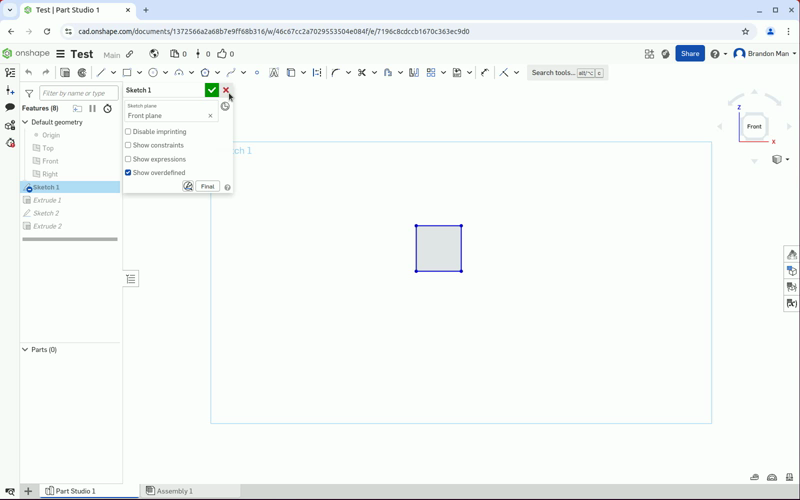
key(shift+s)
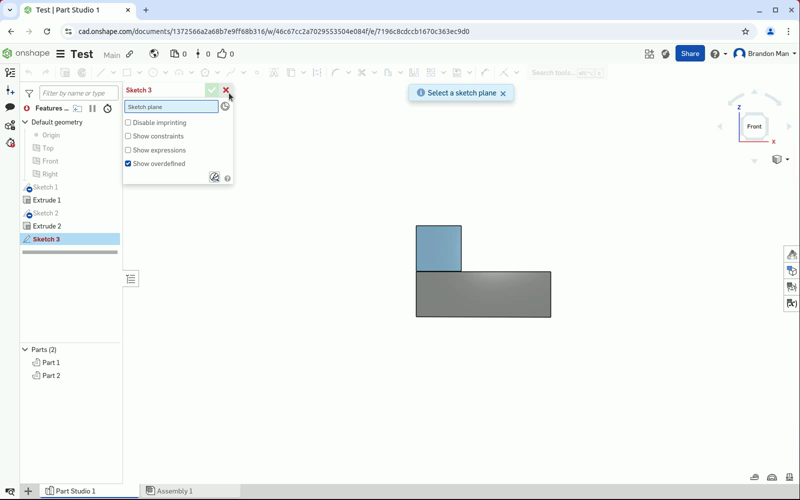
mouse_move(73, 163)
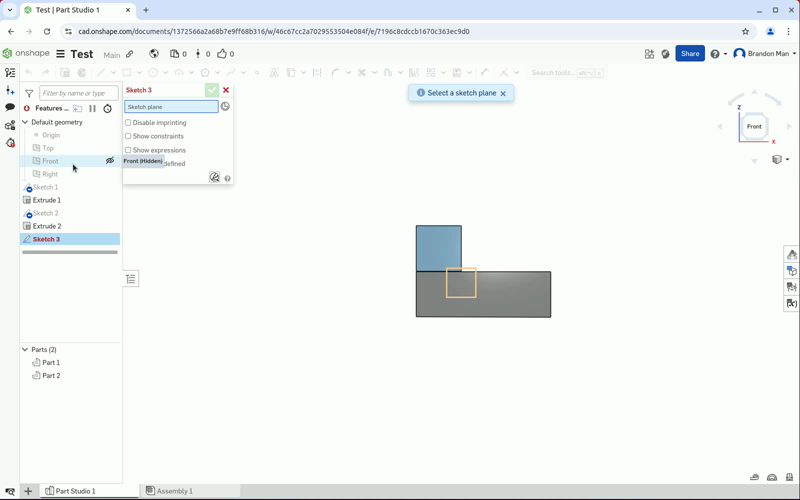
click(73, 163)
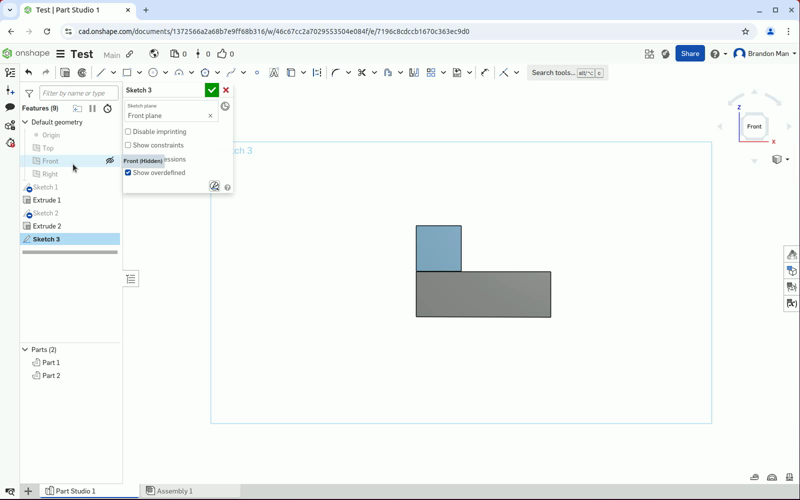
mouse_move(73, 352)
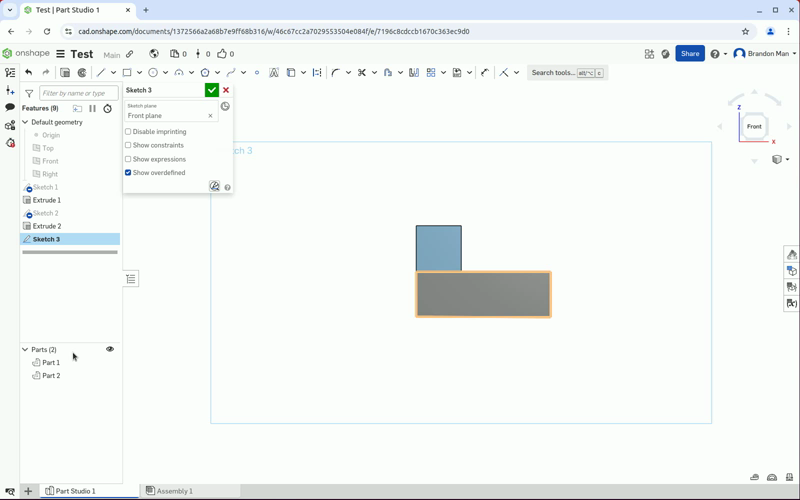
key(y)
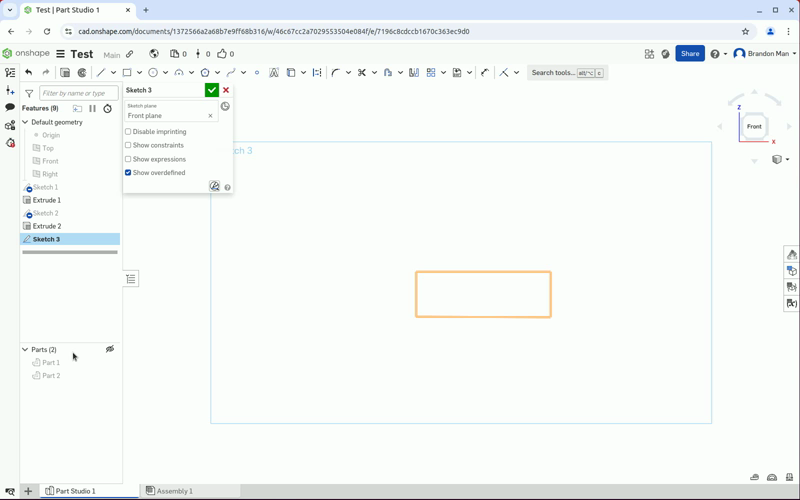
key(l)
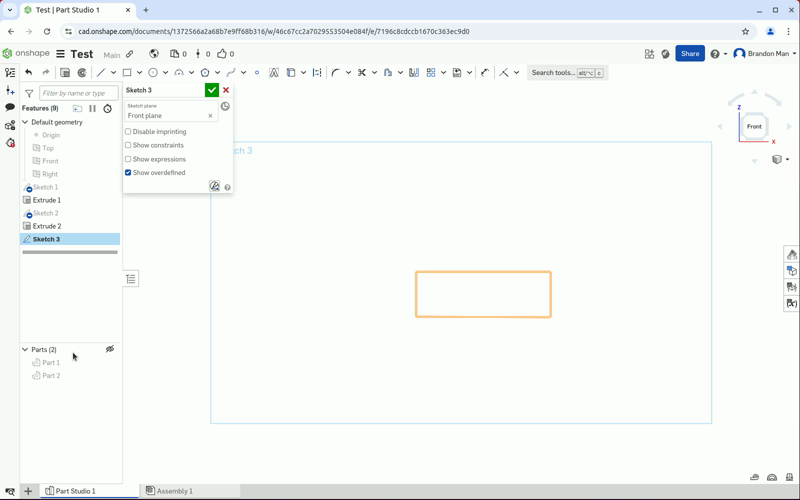
key_down(shift)
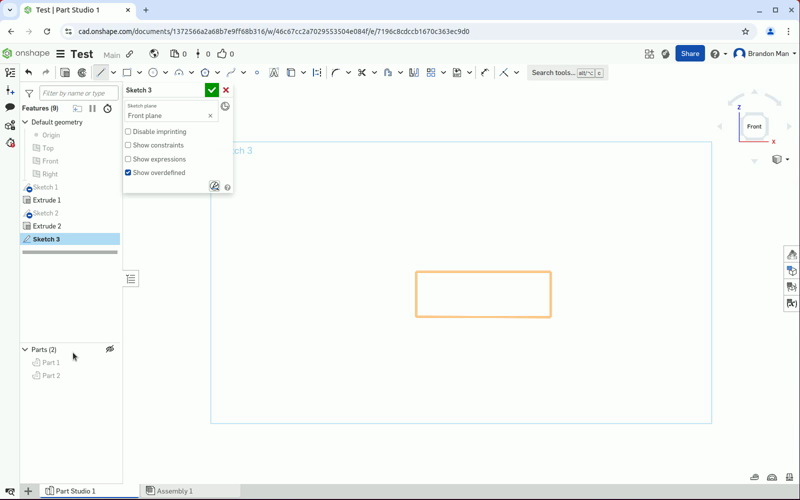
mouse_move(505, 271)
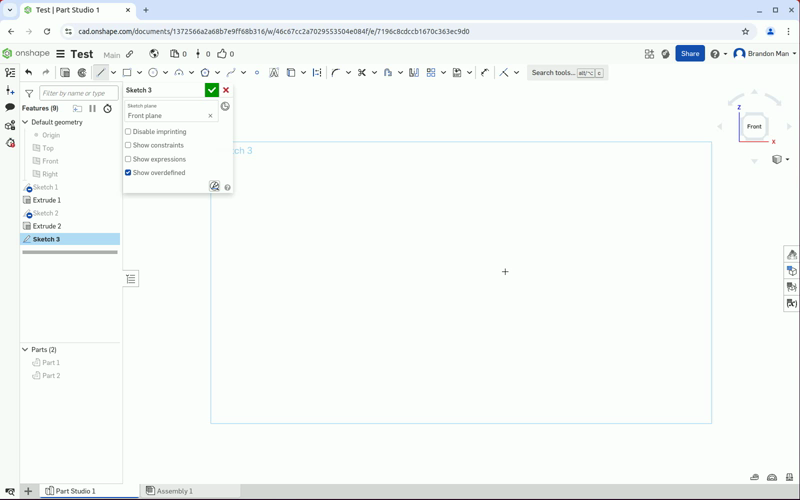
click(505, 271)
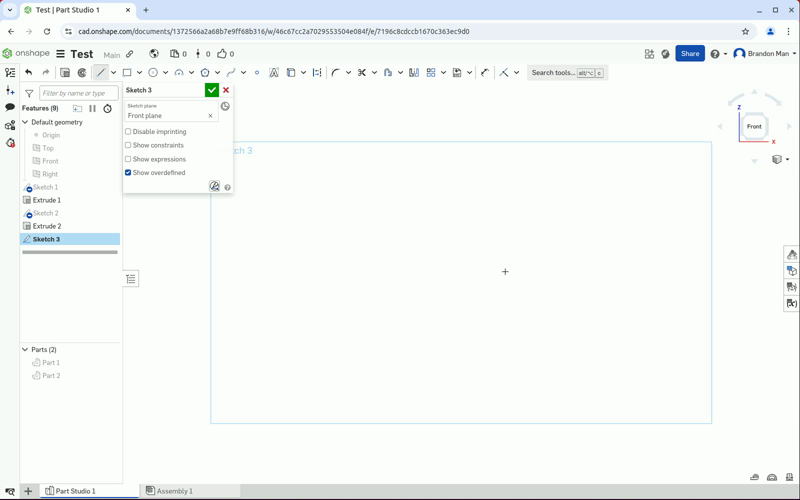
key_up(shift)
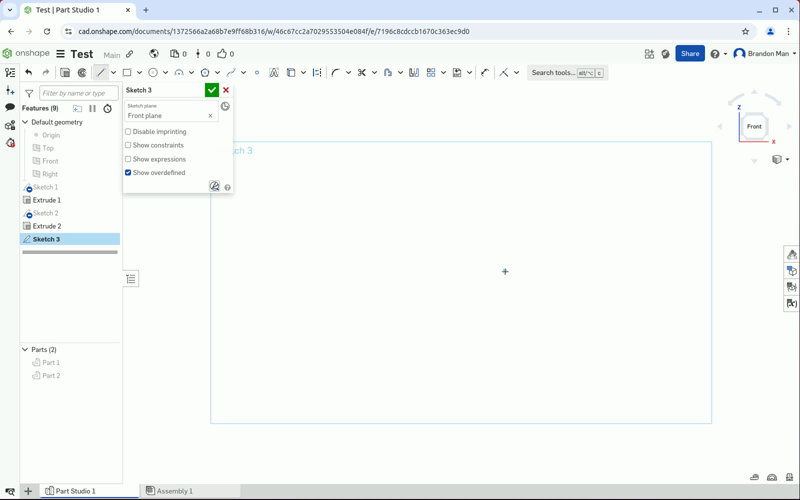
key_down(shift)
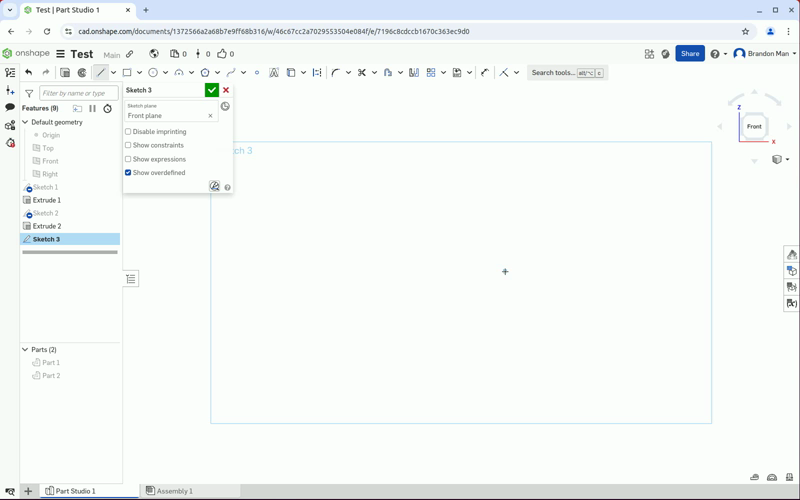
mouse_move(535, 271)
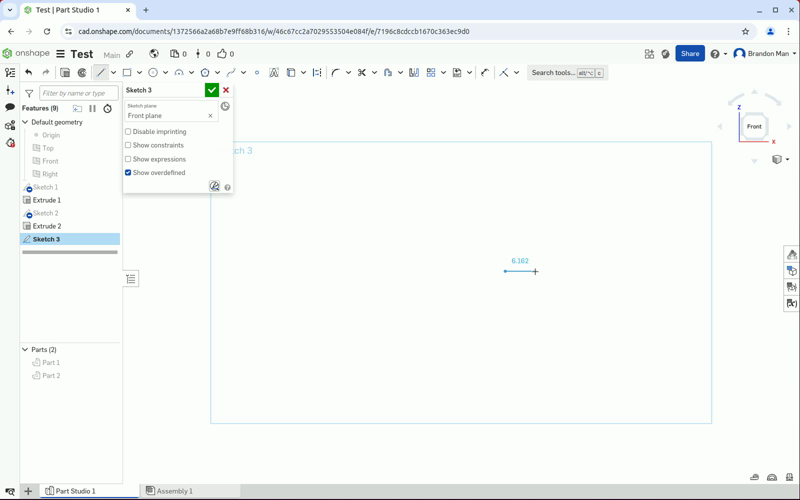
mouse_move(550, 271)
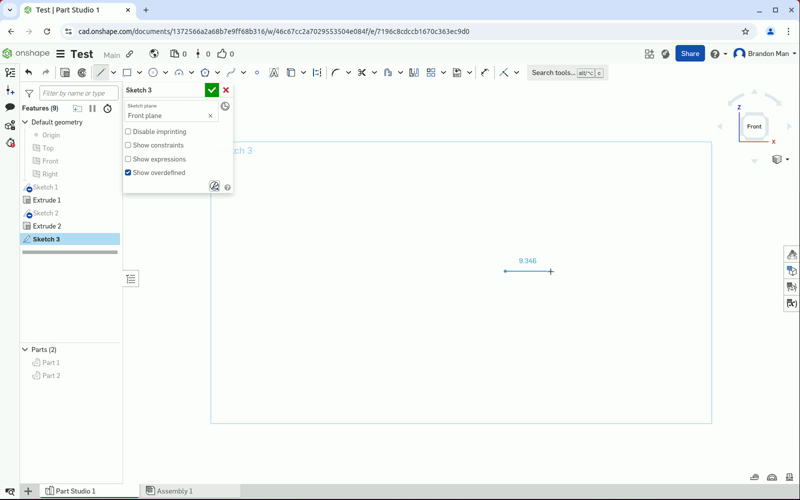
click(550, 271)
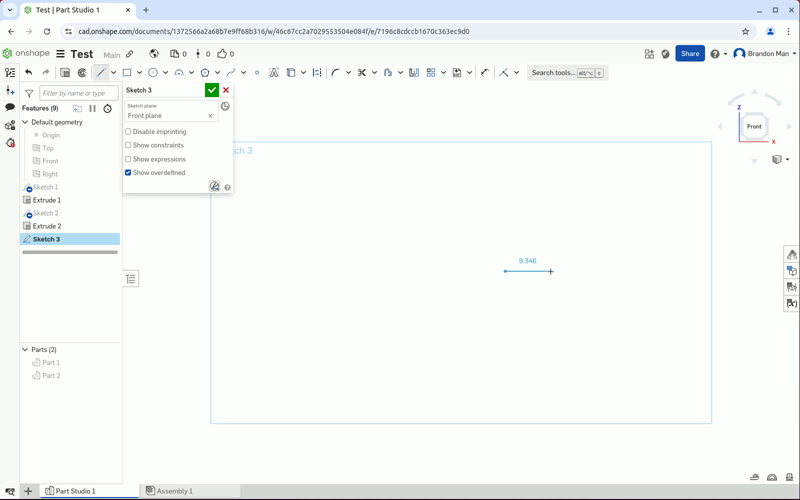
key_up(shift)
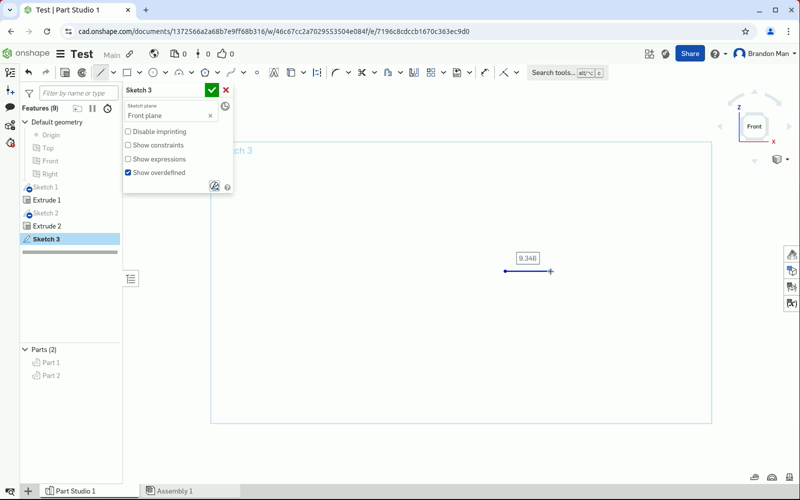
key_down(shift)
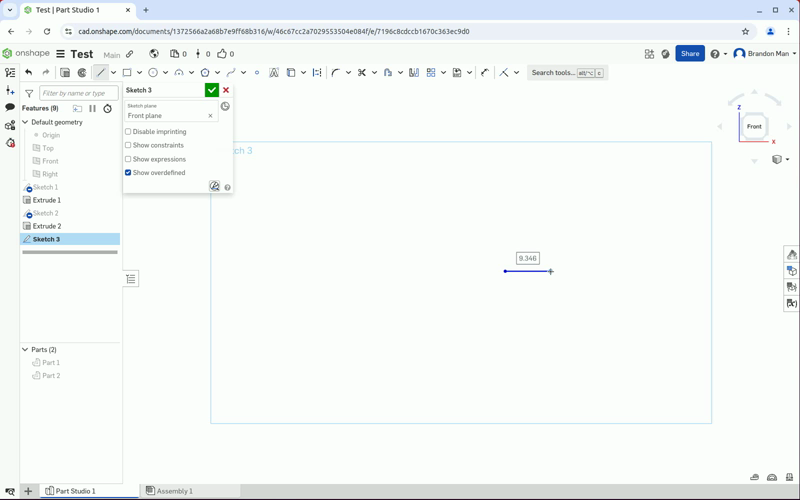
mouse_move(580, 271)
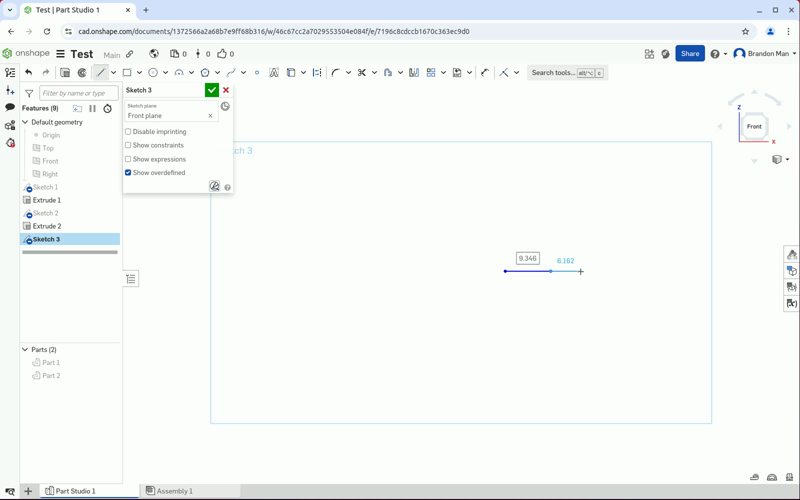
mouse_move(550, 225)
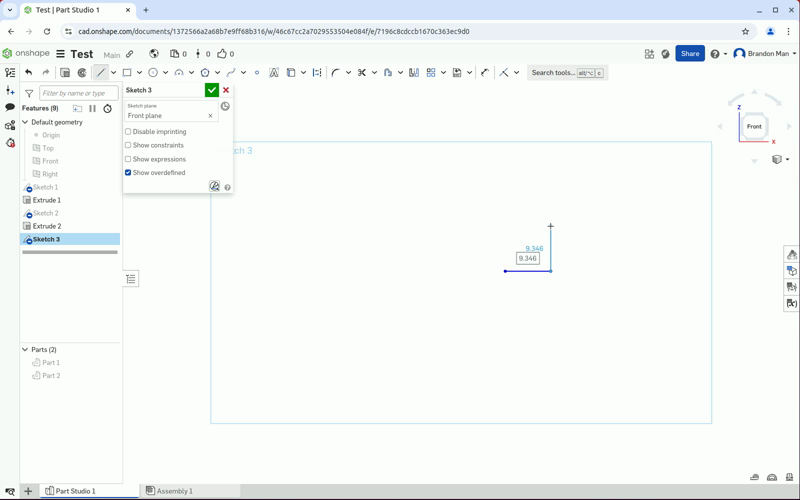
click(550, 225)
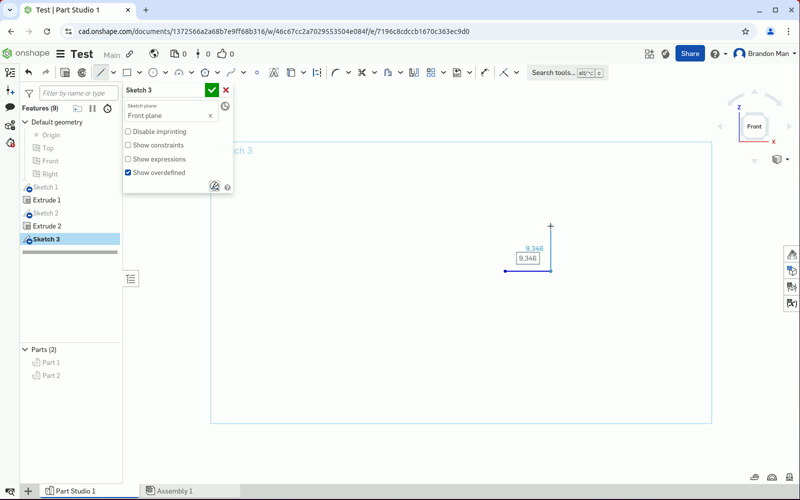
key_up(shift)
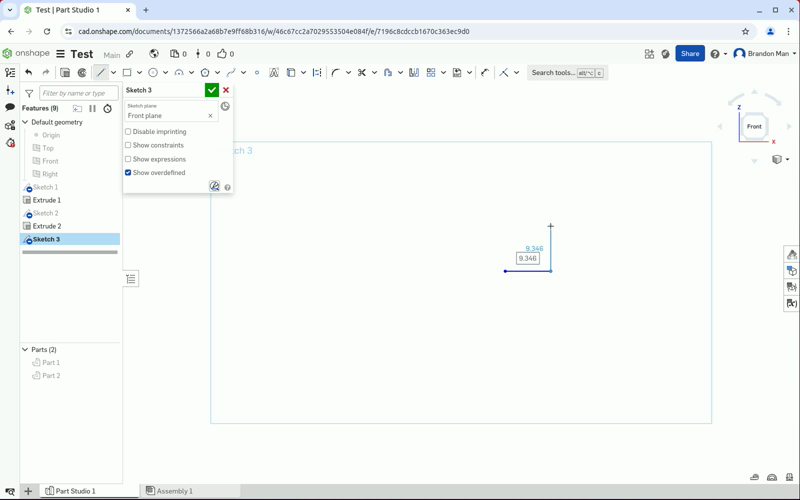
key_down(shift)
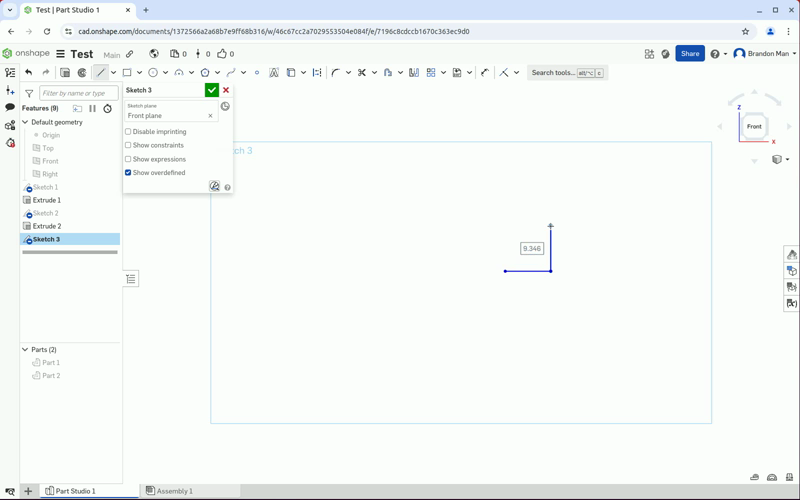
mouse_move(580, 225)
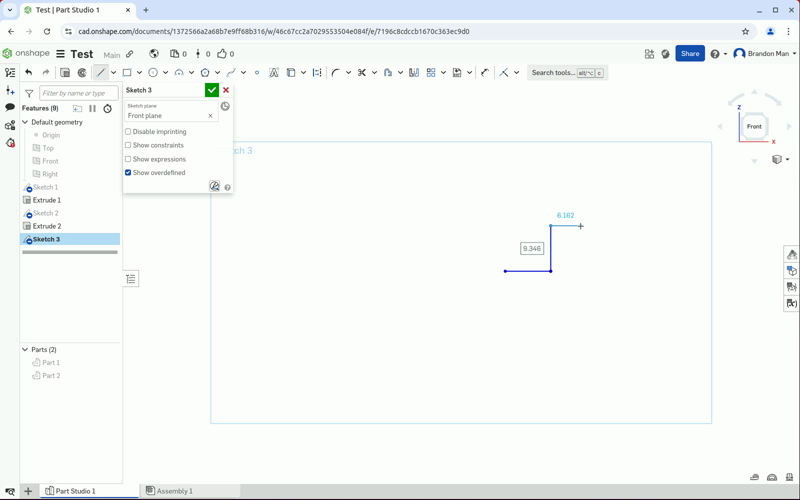
mouse_move(505, 225)
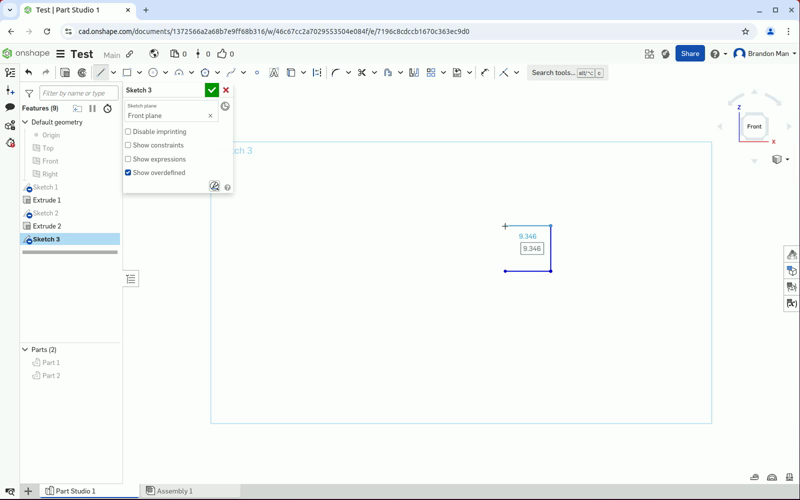
click(505, 225)
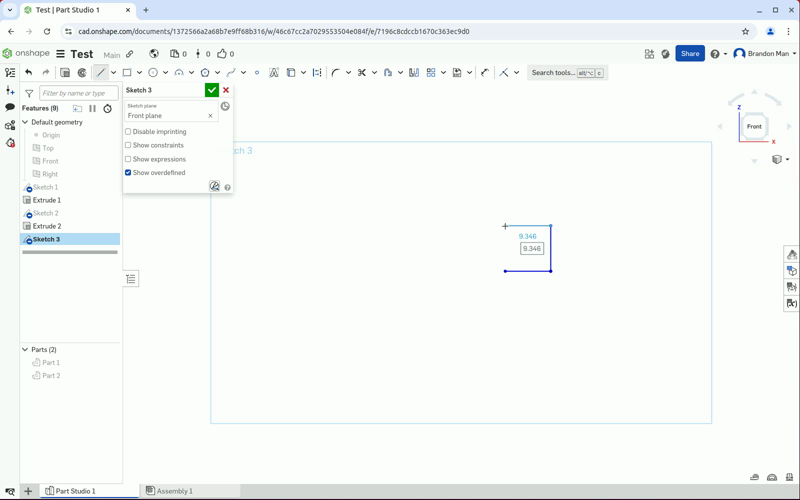
key_up(shift)
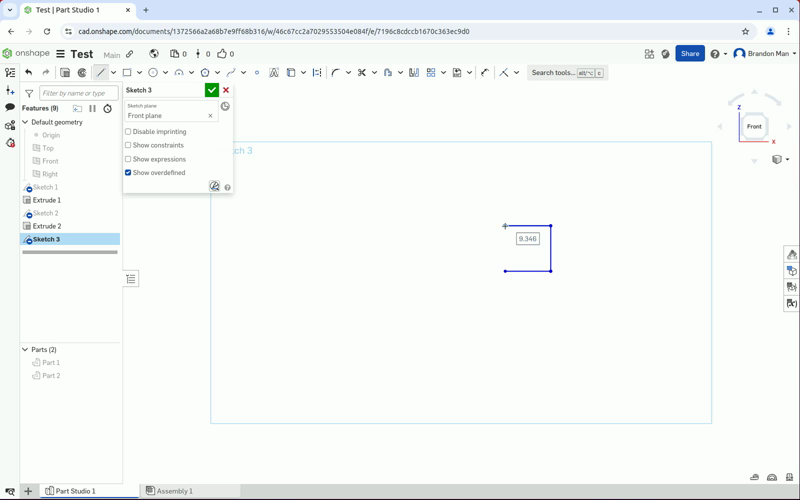
mouse_move(535, 225)
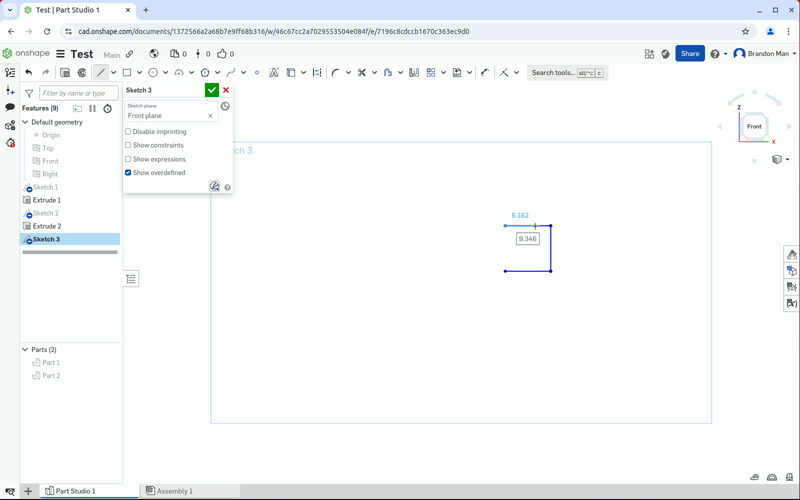
key_down(shift)
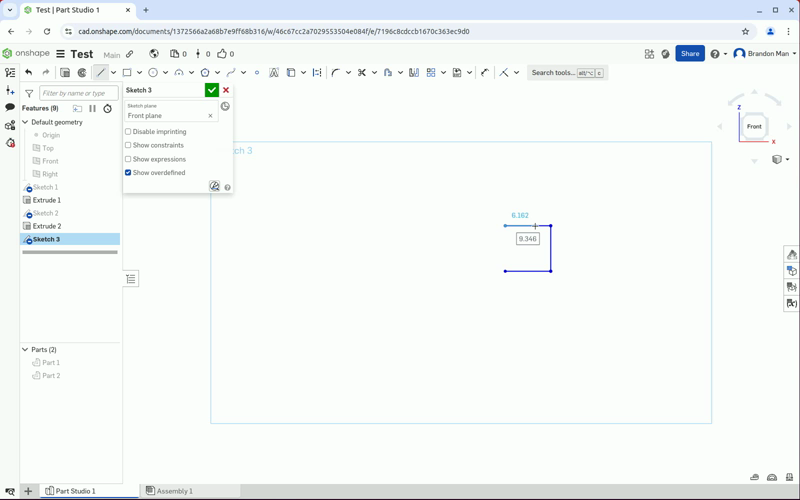
mouse_move(505, 271)
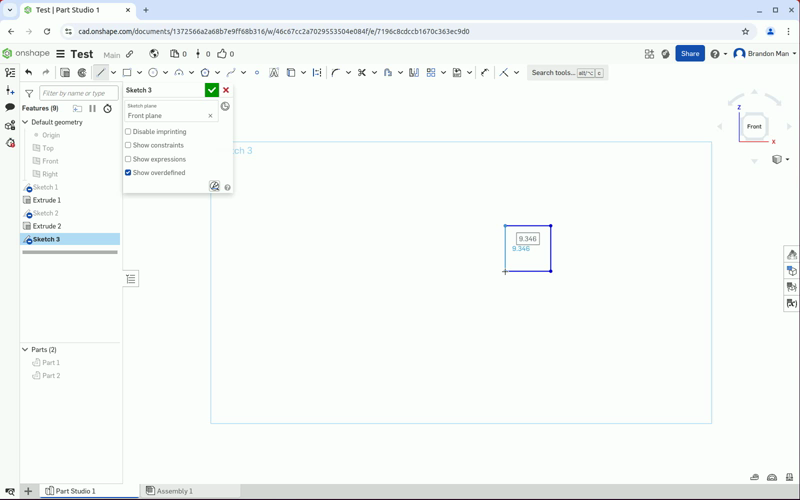
key_up(shift)
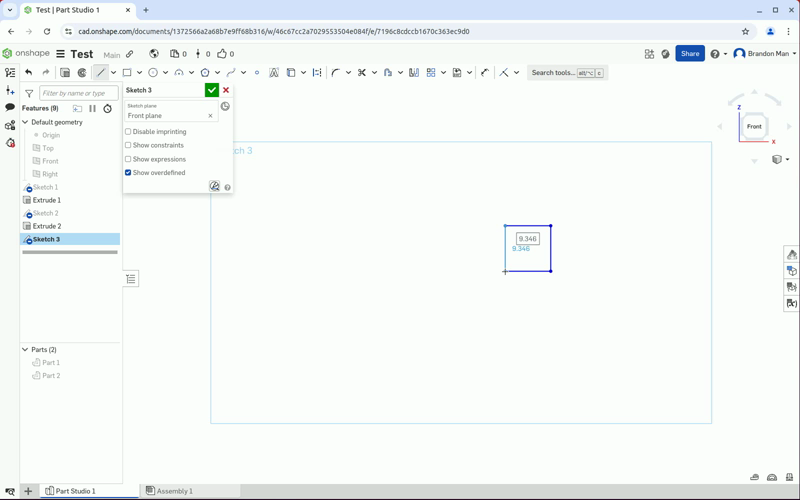
click(505, 271)
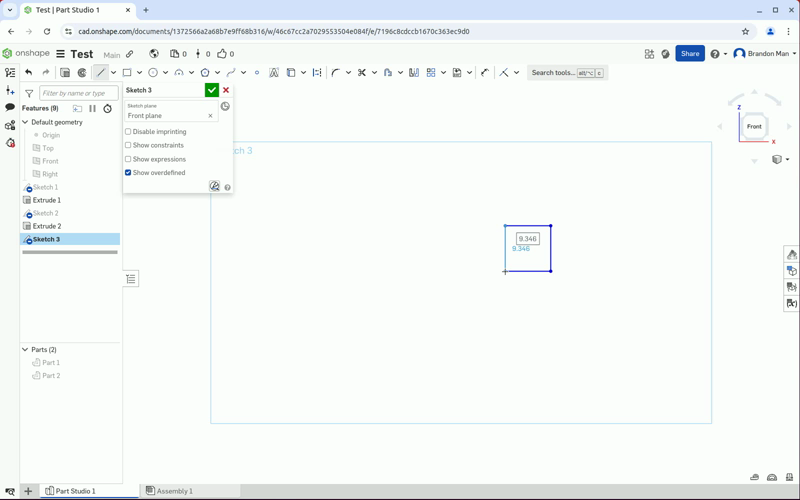
key(esc)
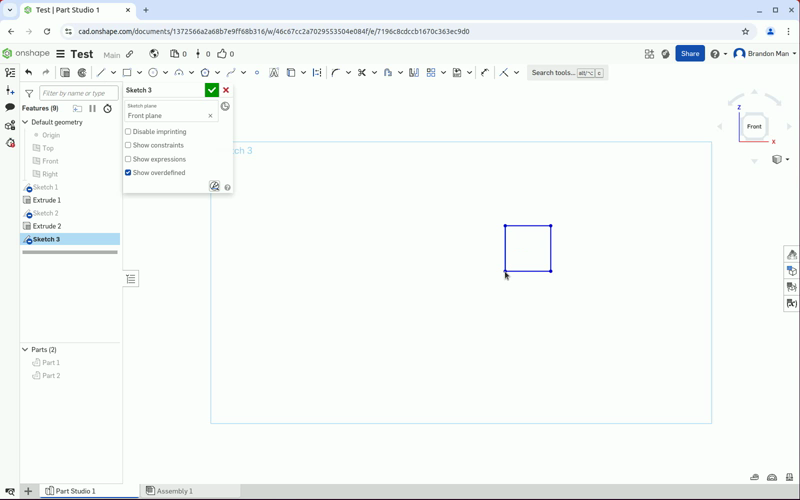
mouse_move(507, 246)
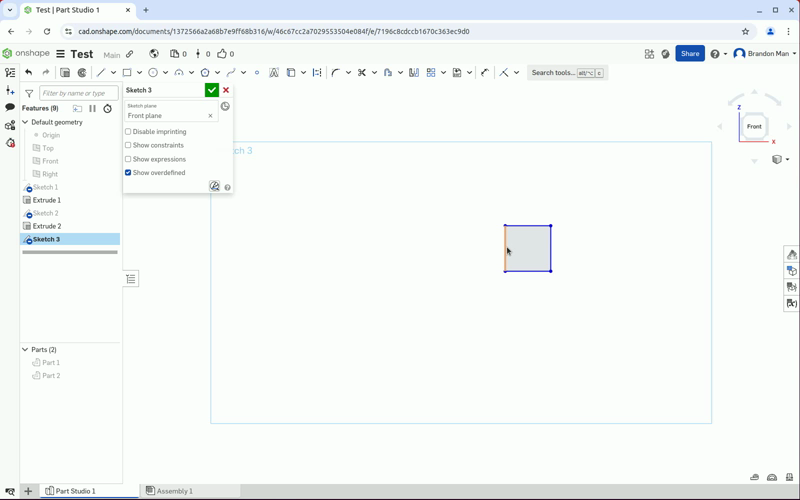
click(507, 246)
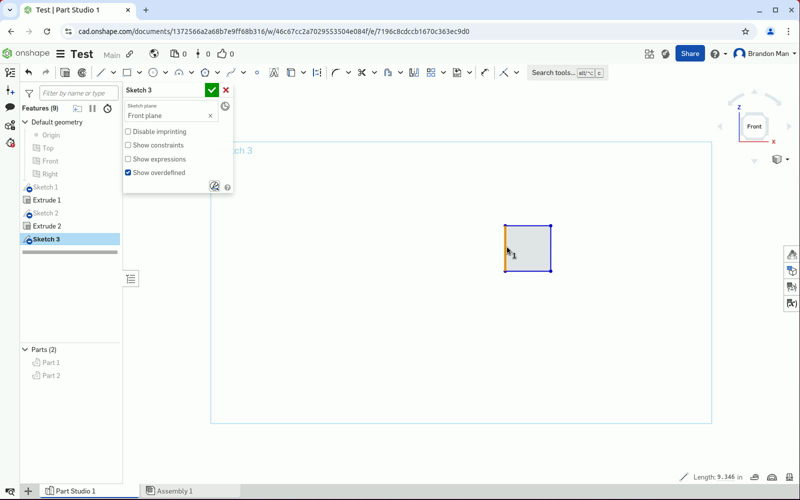
mouse_move(73, 352)
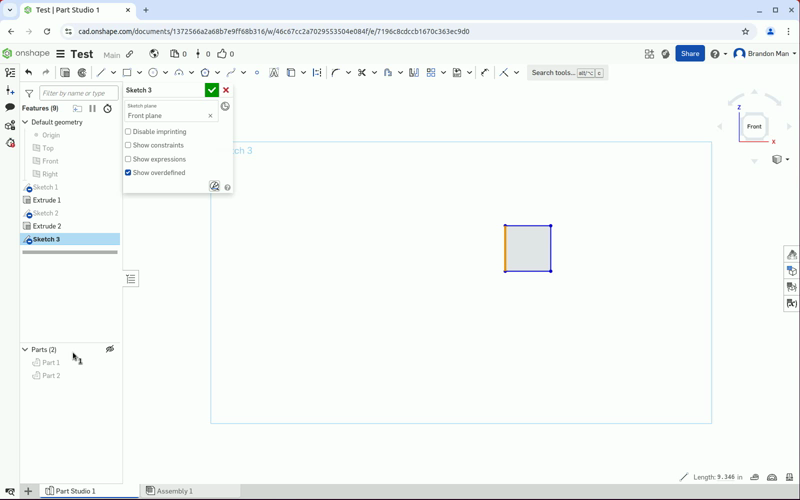
key(shift+y)
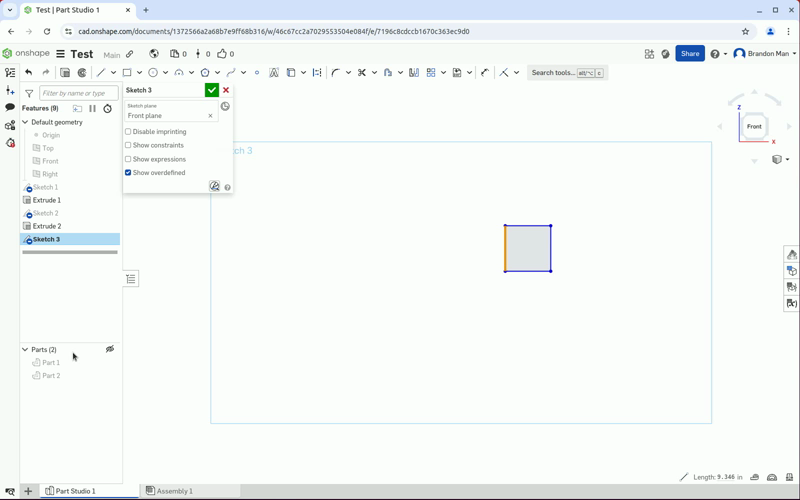
key(shift+e)
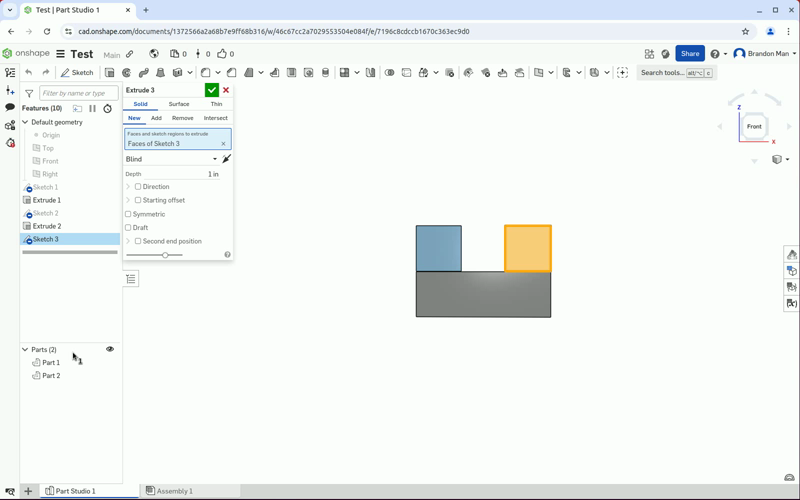
mouse_move(143, 106)
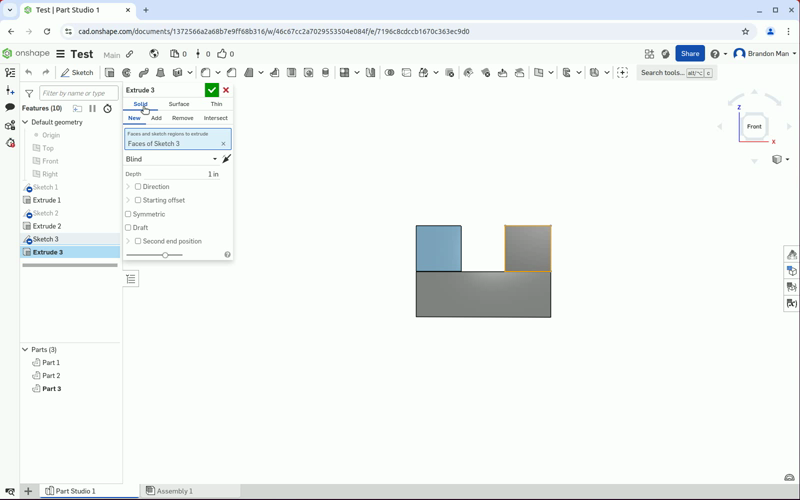
click(143, 106)
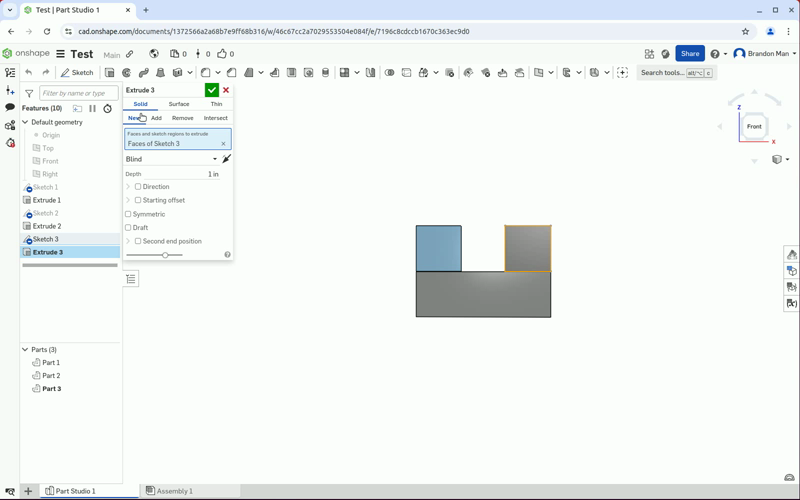
mouse_move(137, 120)
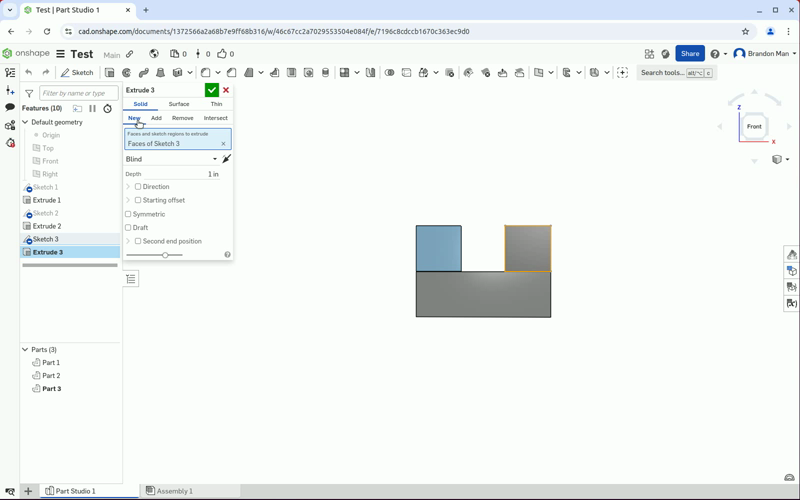
click(137, 120)
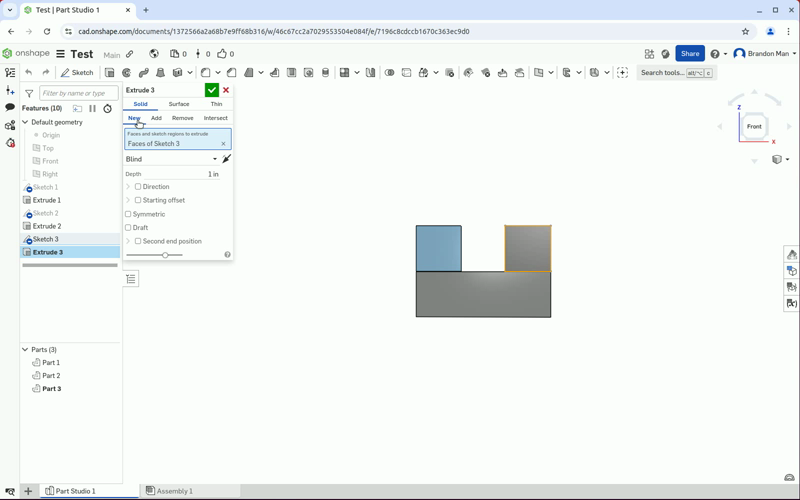
key(tab, 4)
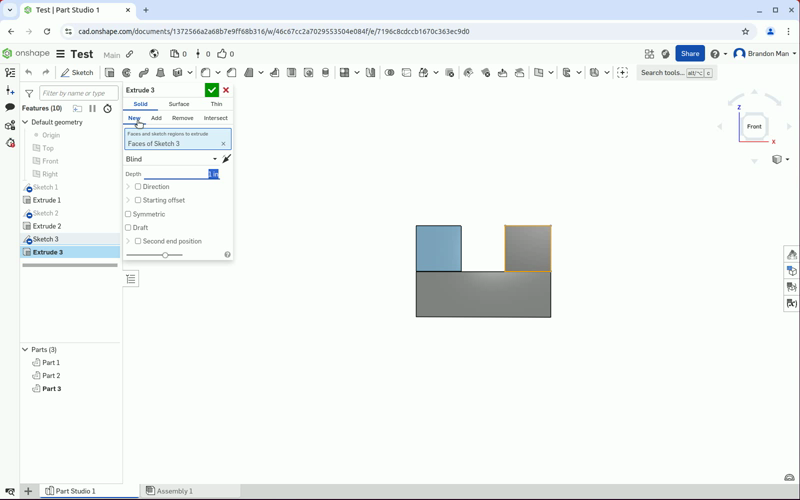
text(23.108)
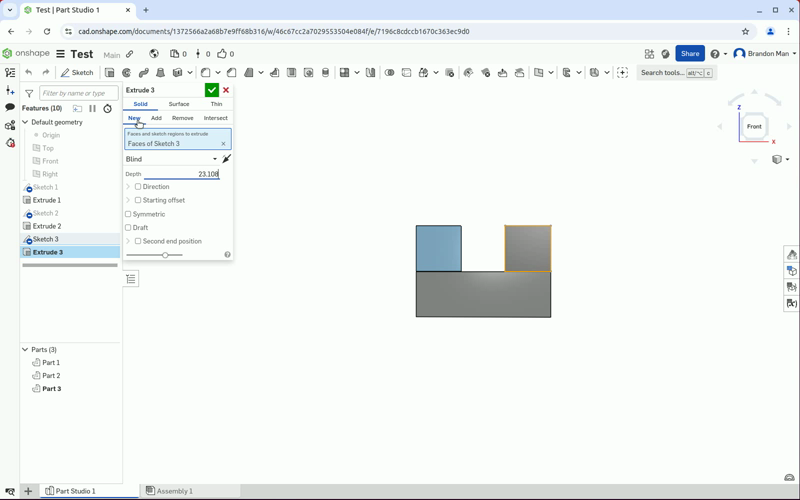
key(enter)
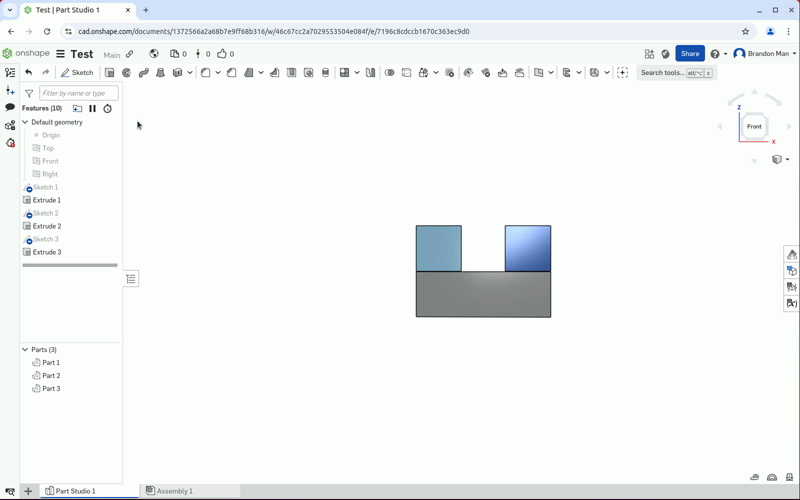
key(shift+h)
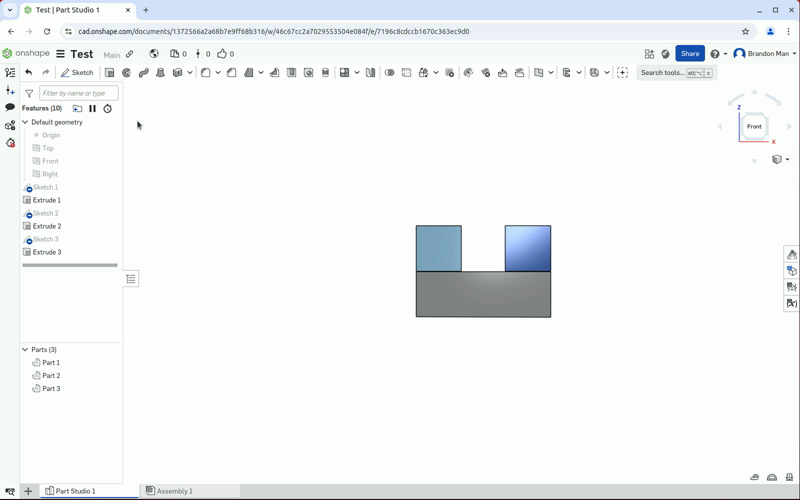
key(shift+h)
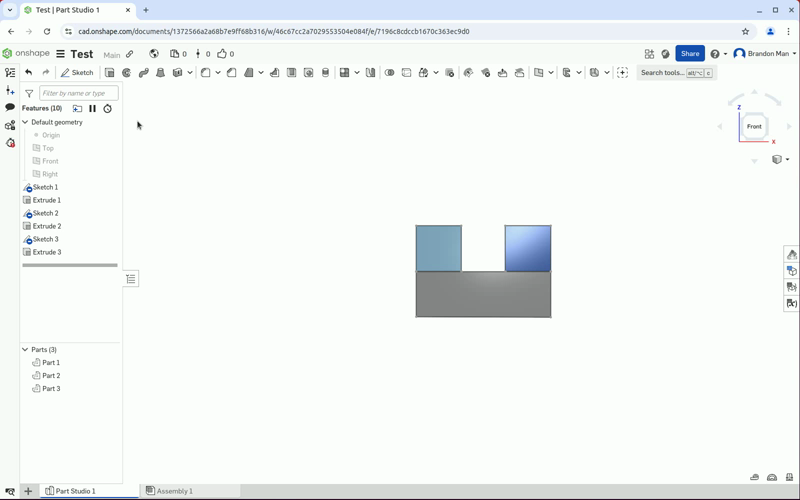
key(shift+7)
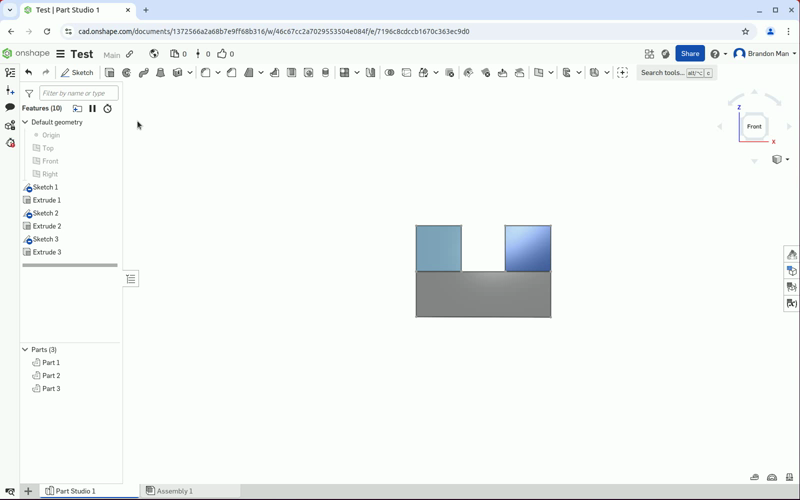
key(left, 2)
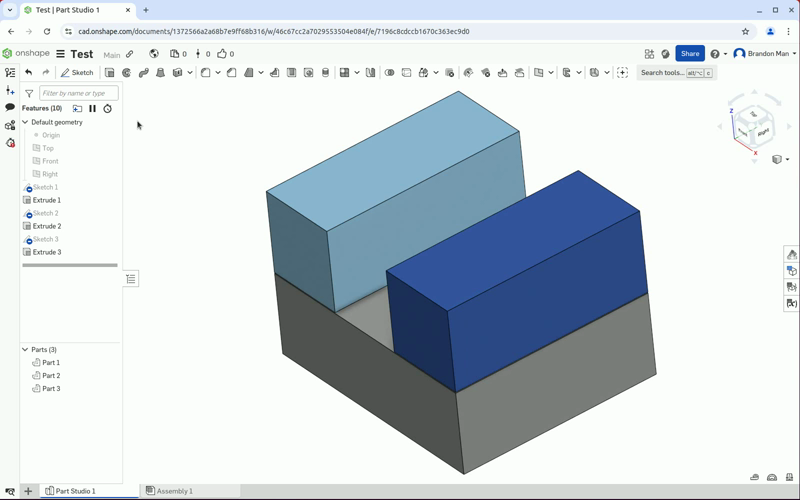
key(down, 2)
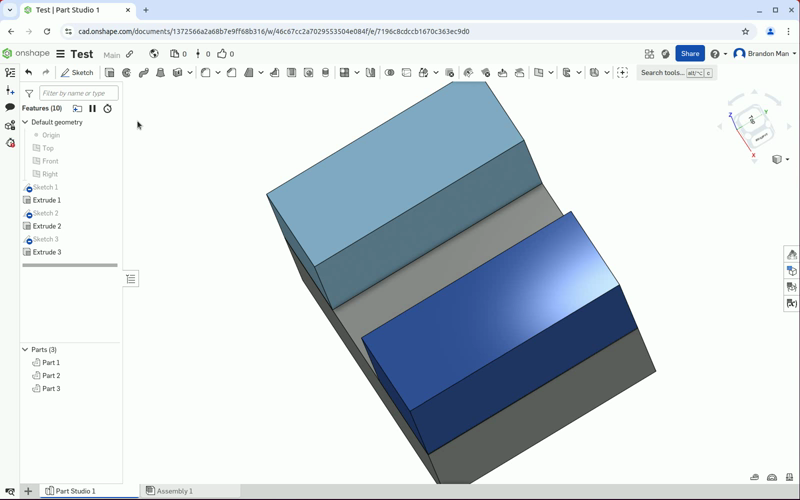
key(up, 2)
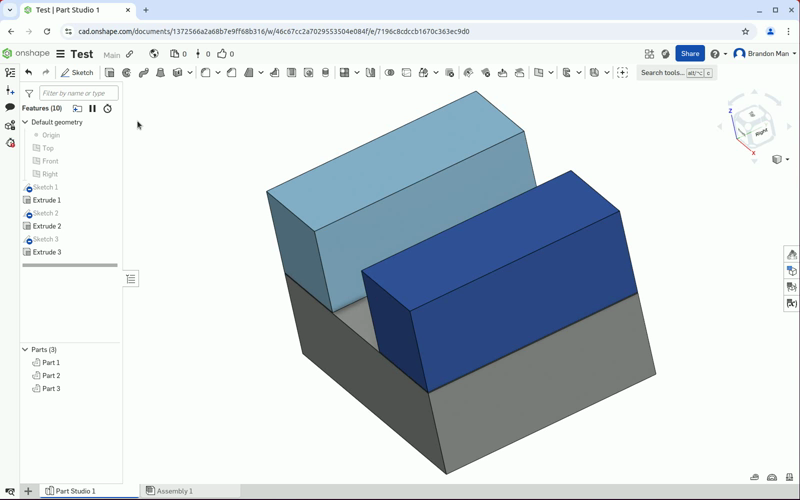
key(right, 2)
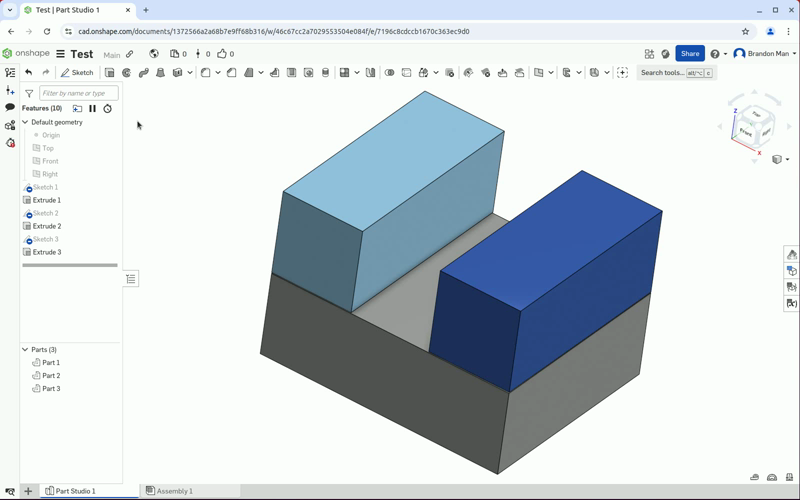
mouse_move(73, 189)
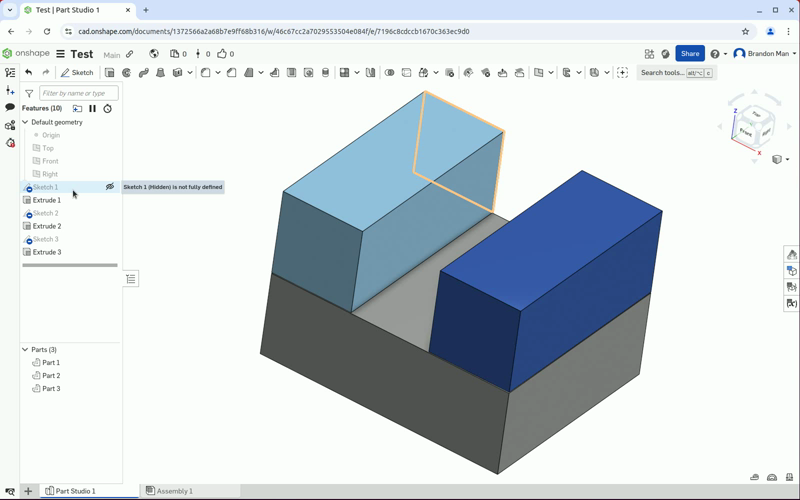
click(73, 189)